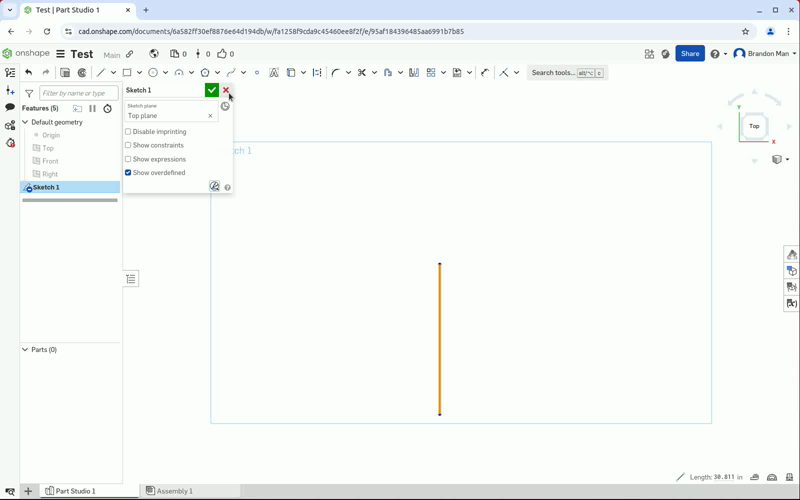
key(shift+h)
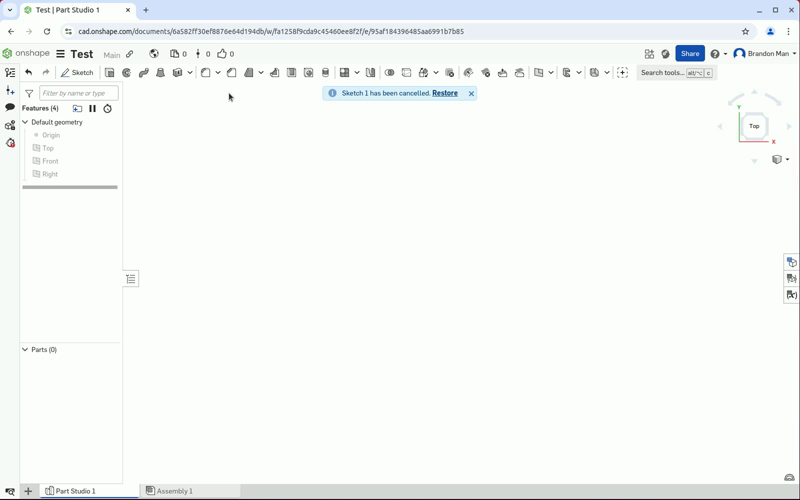
mouse_move(73, 352)
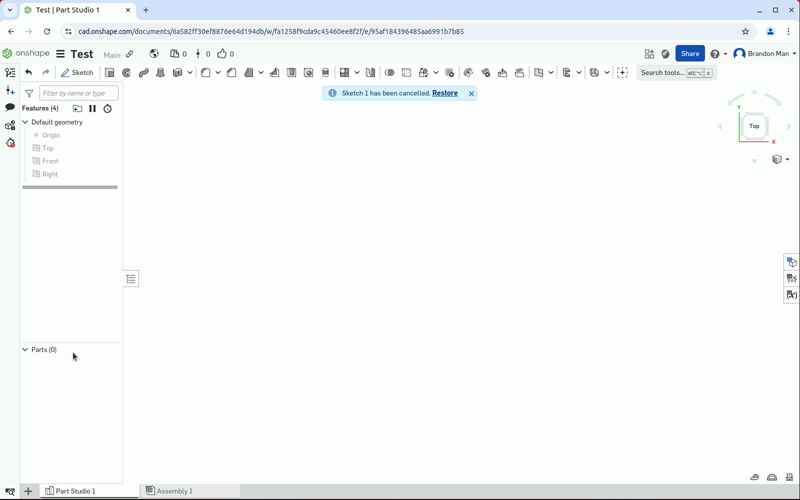
key(y)
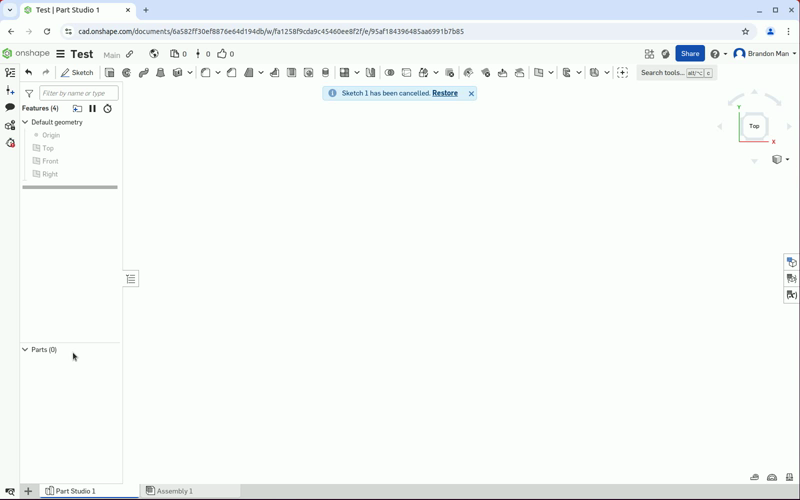
key(shift+p)
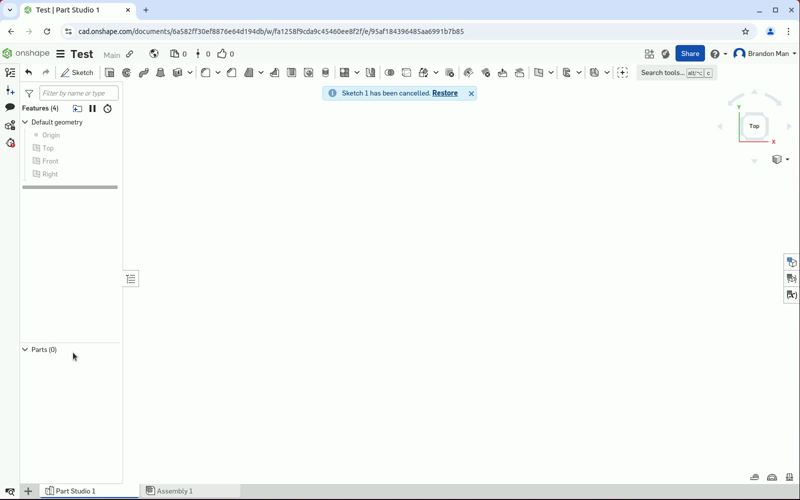
key(space)
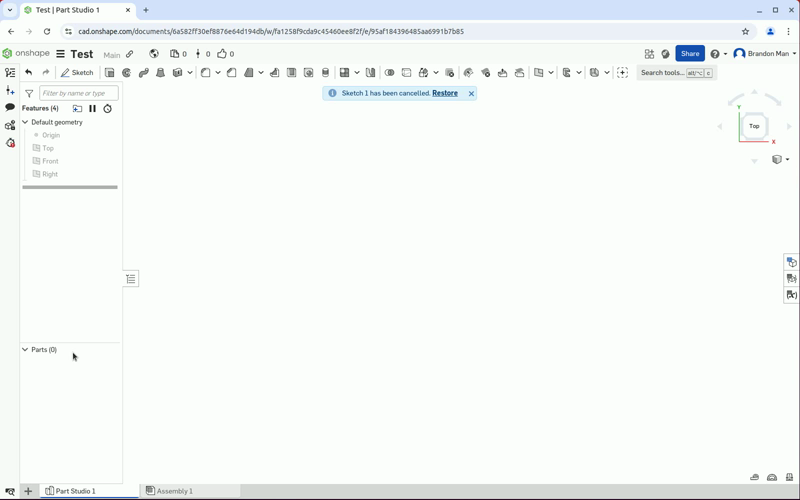
key_down(shift)
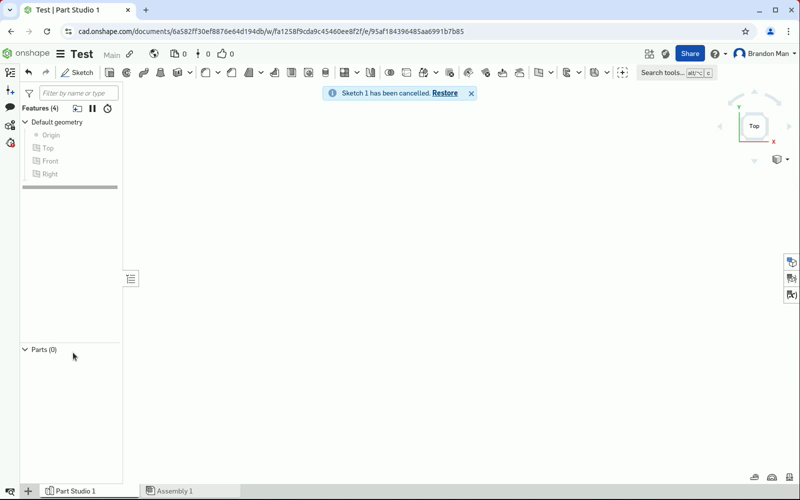
key(up)
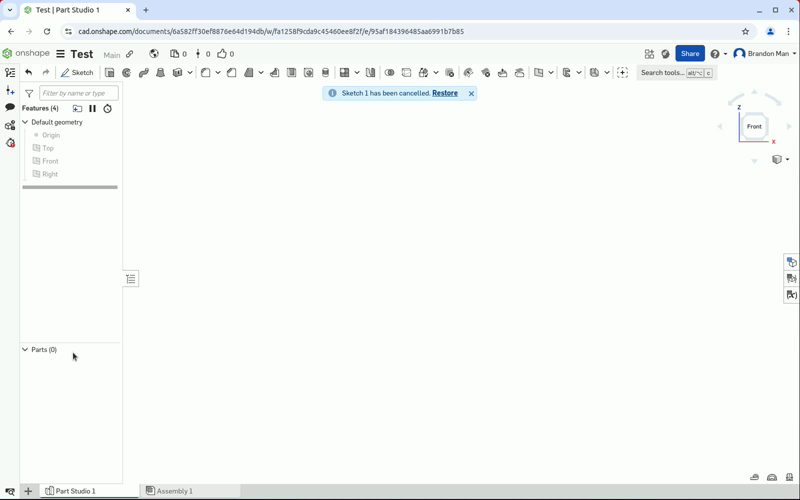
key_up(shift)
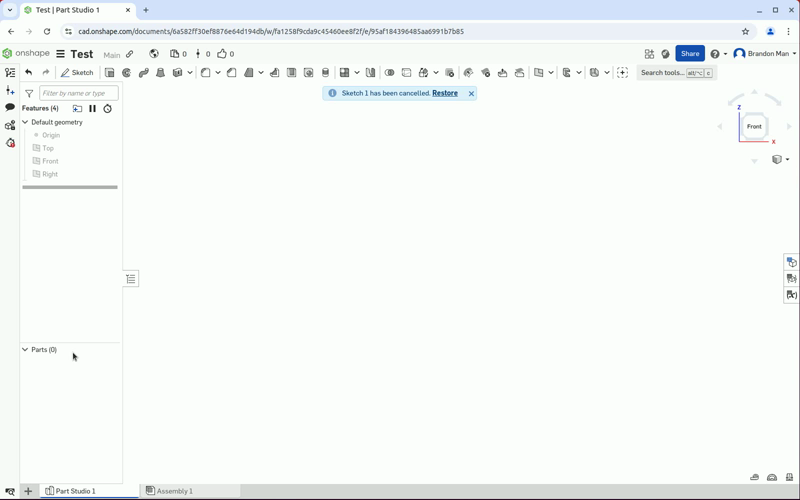
mouse_move(73, 352)
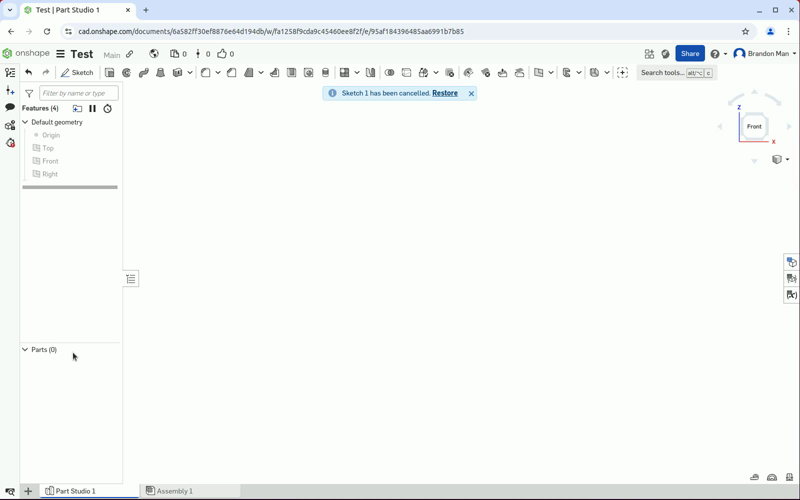
key(shift+y)
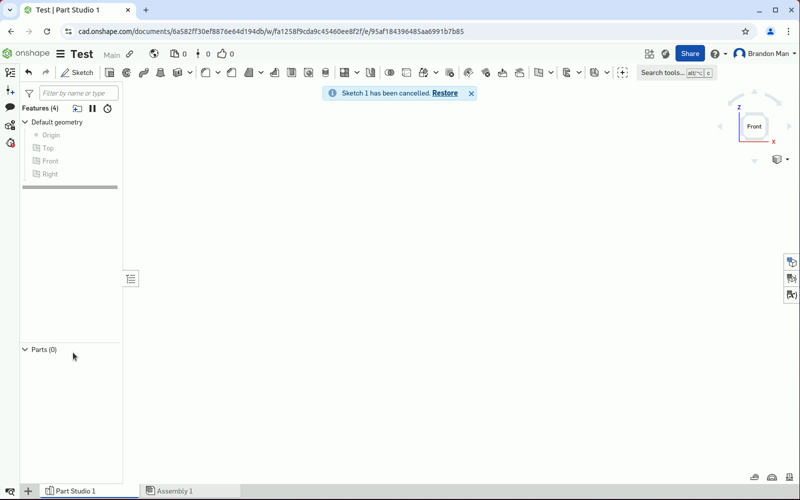
key(shift+s)
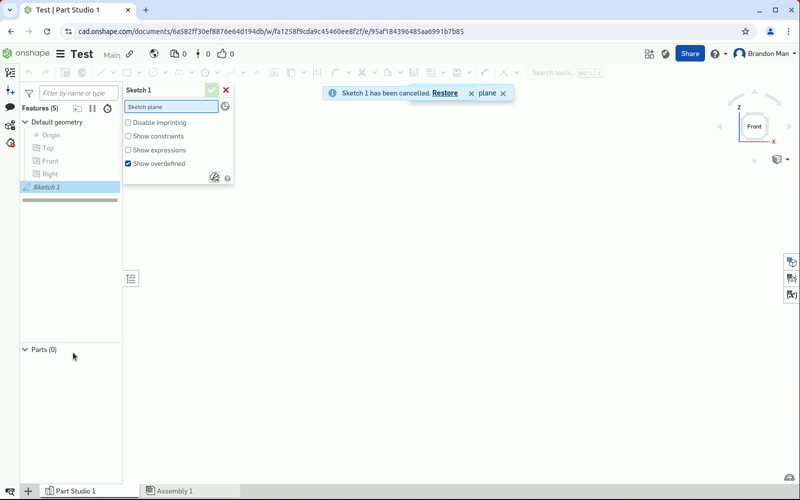
mouse_move(73, 163)
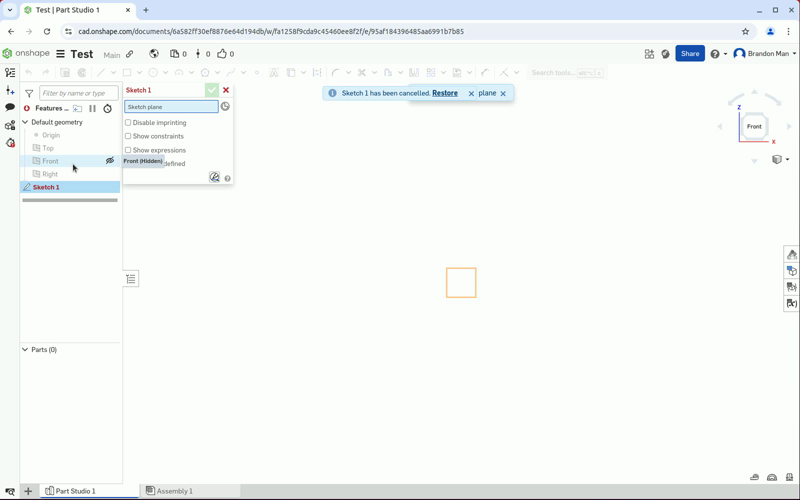
click(73, 163)
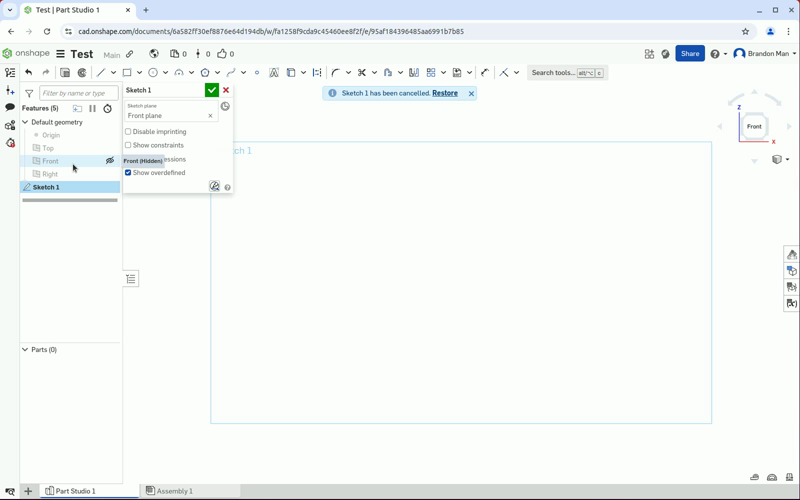
mouse_move(73, 352)
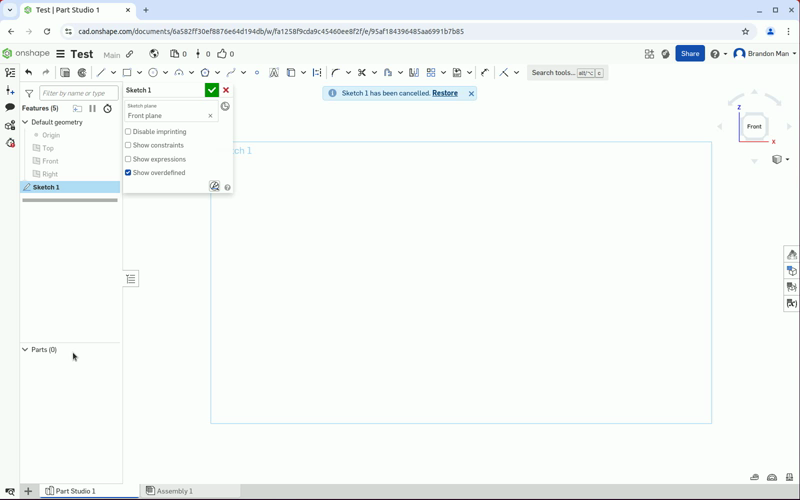
key(y)
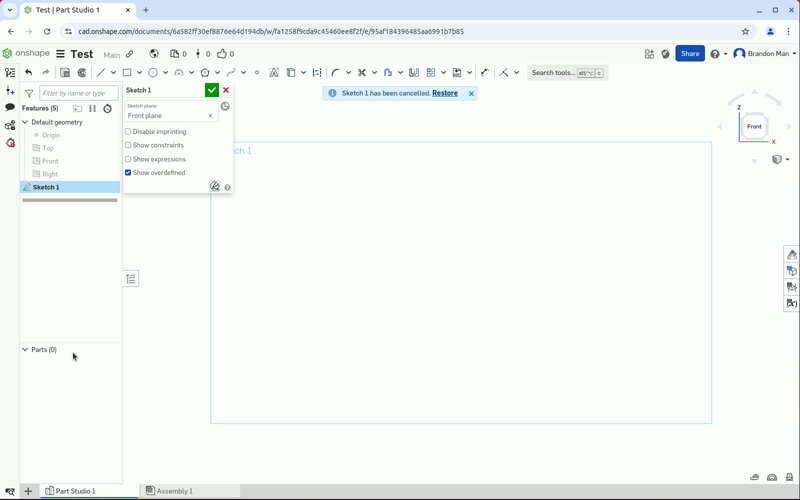
key(l)
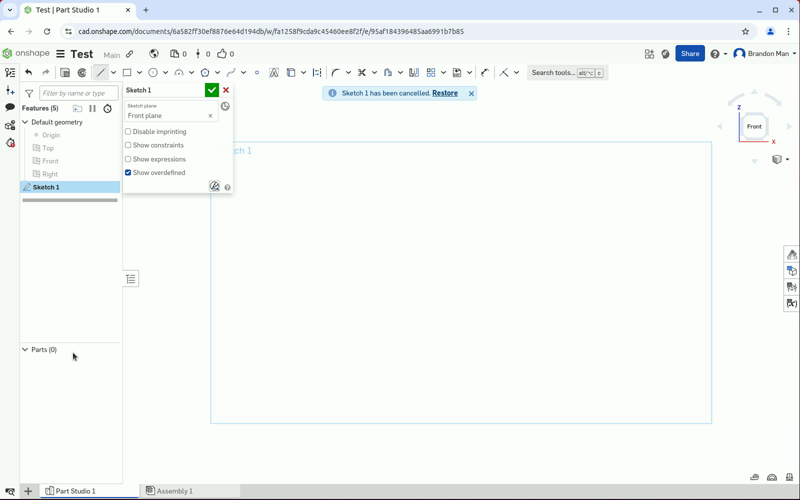
key_down(shift)
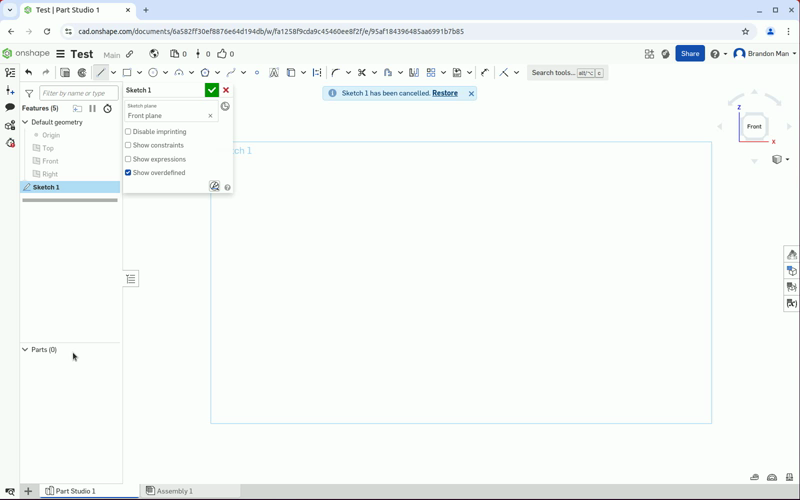
mouse_move(351, 301)
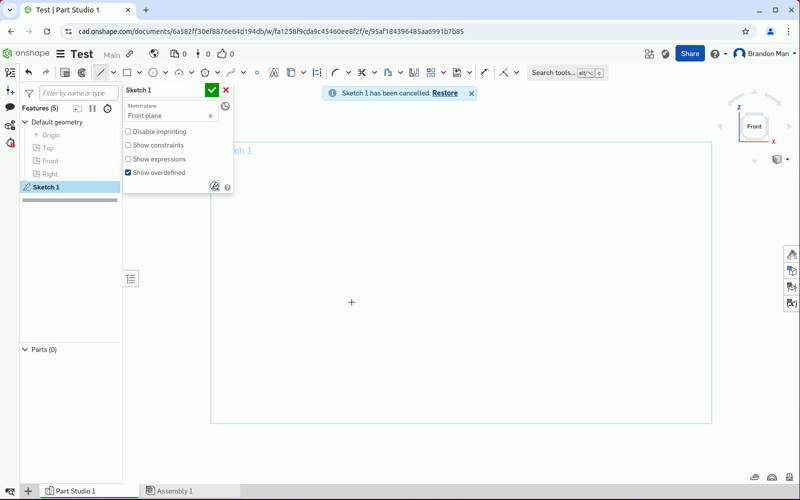
click(351, 301)
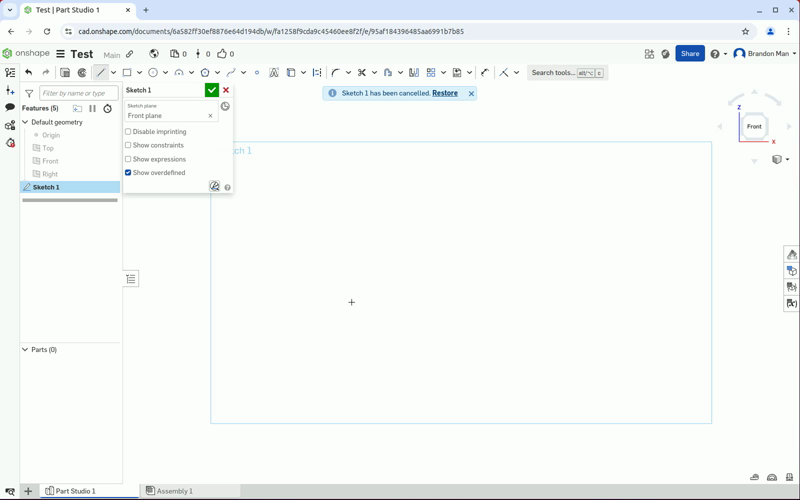
key_up(shift)
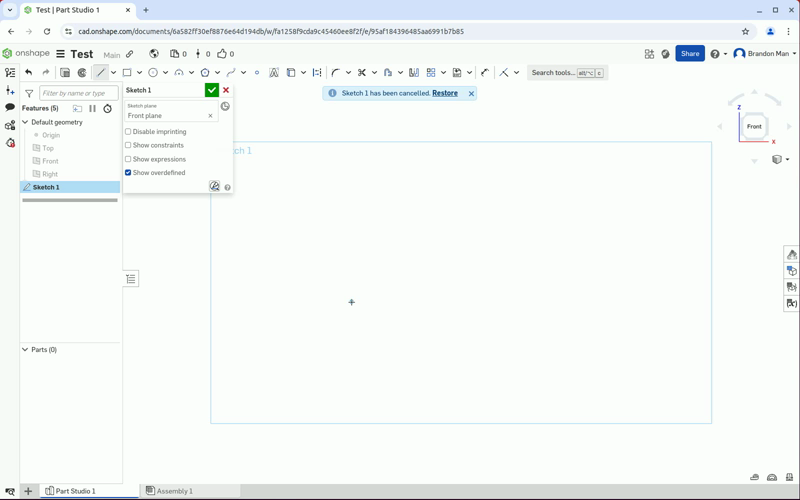
key_down(shift)
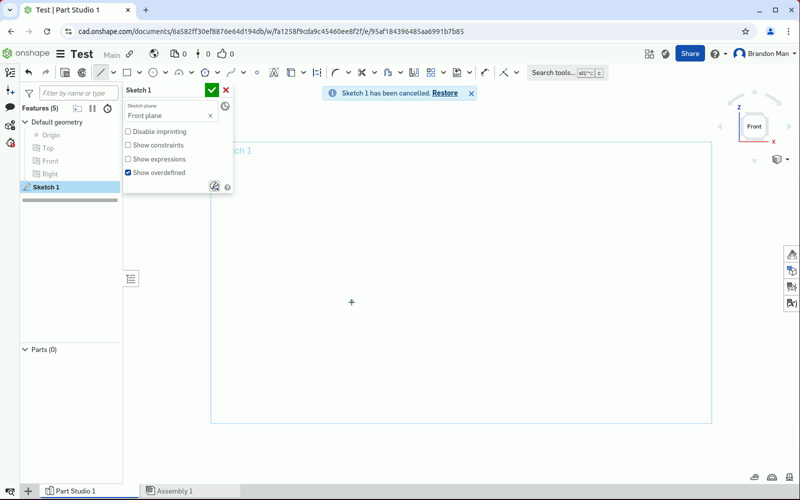
mouse_move(460, 283)
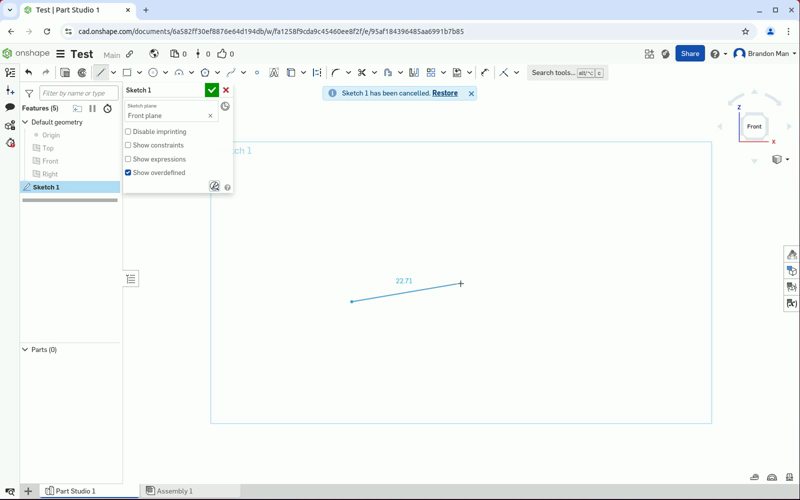
click(460, 283)
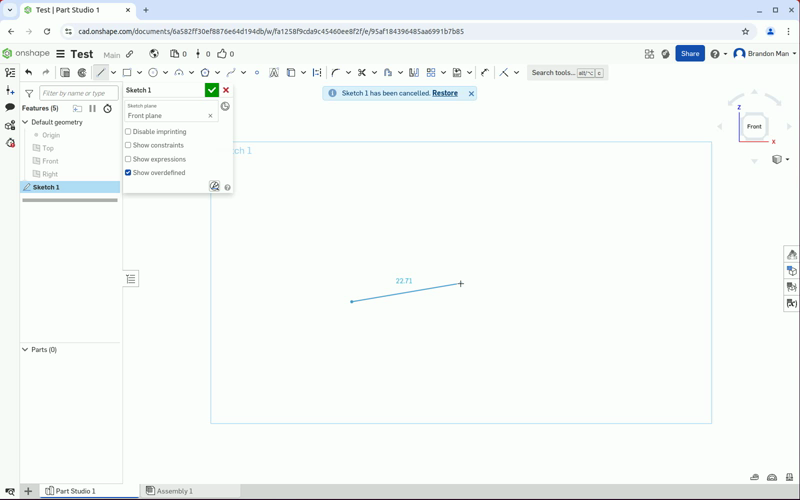
key_up(shift)
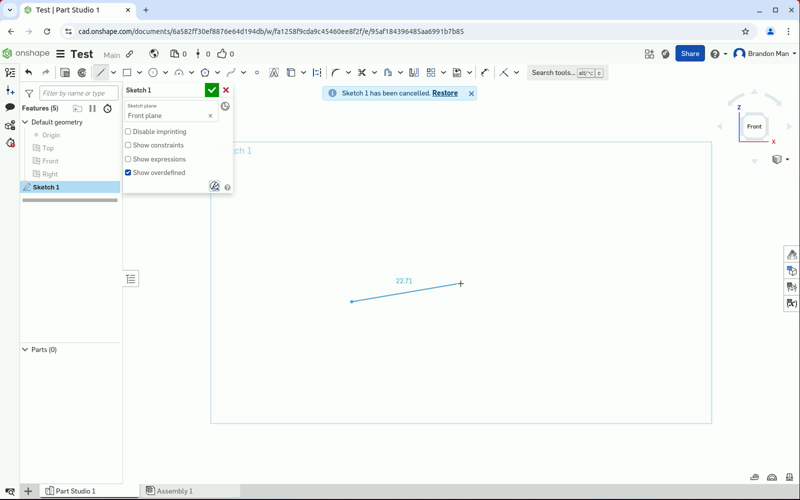
key_down(shift)
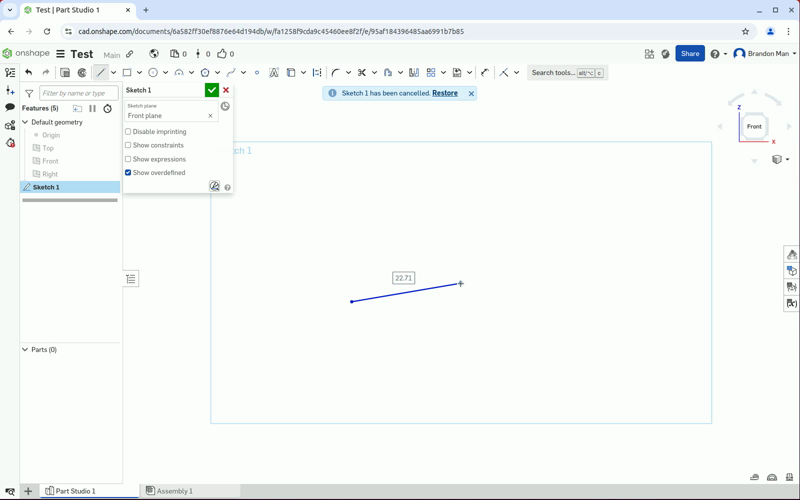
mouse_move(490, 283)
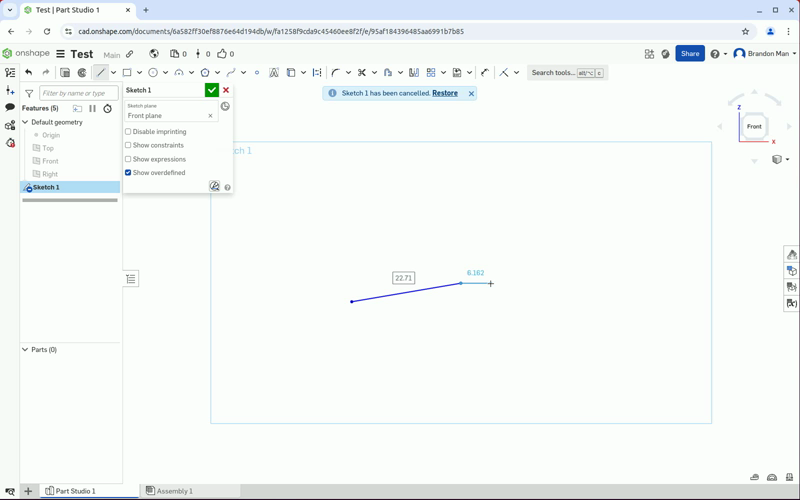
mouse_move(434, 253)
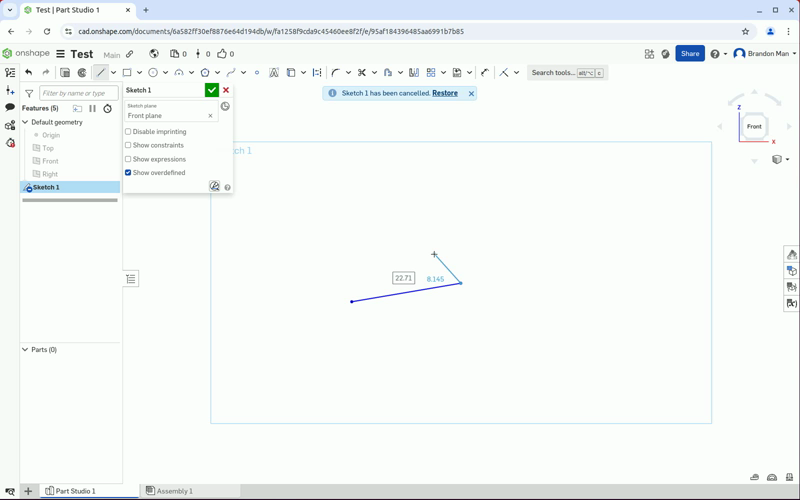
click(434, 253)
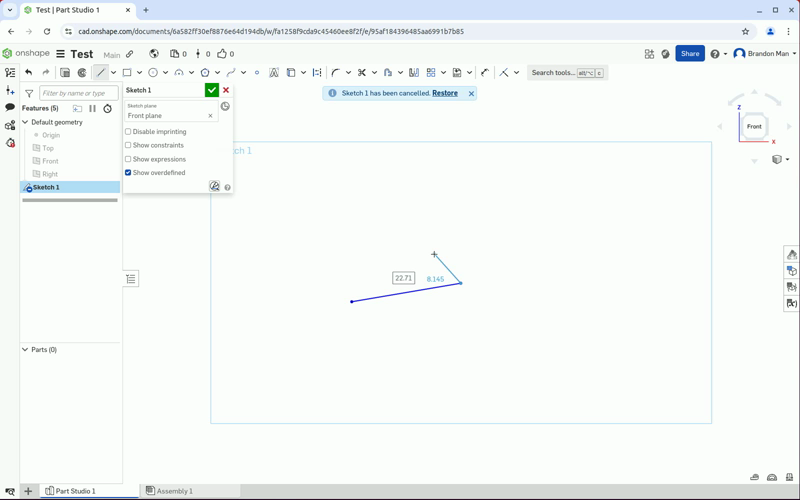
key_up(shift)
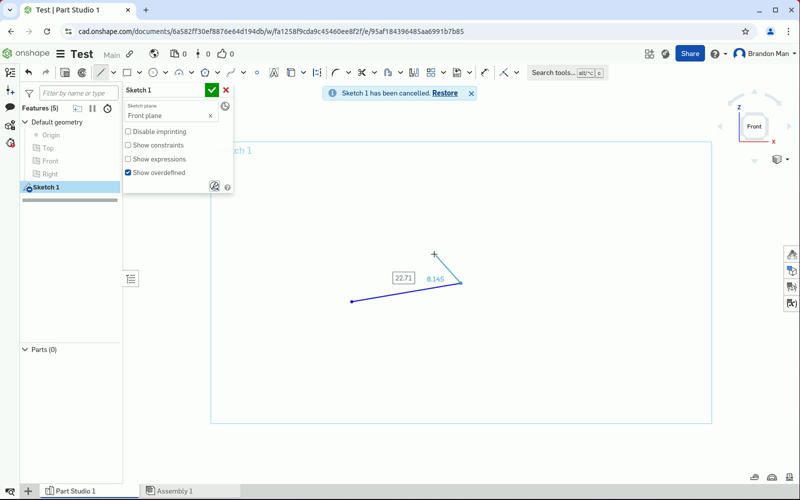
key_down(shift)
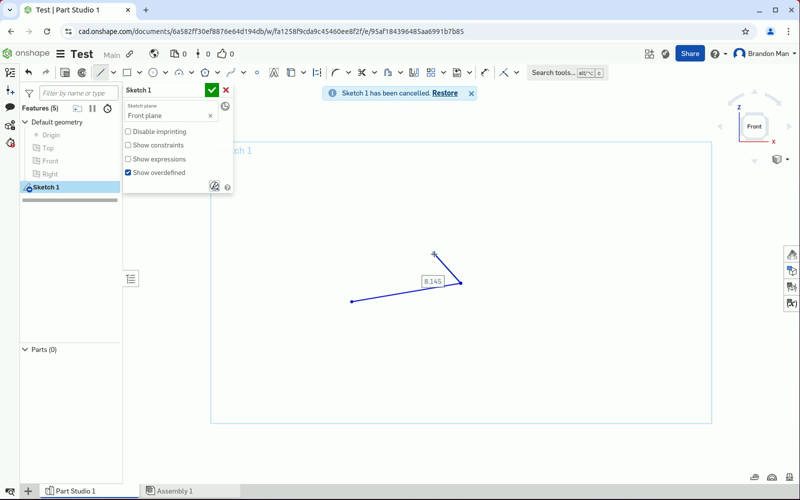
mouse_move(351, 301)
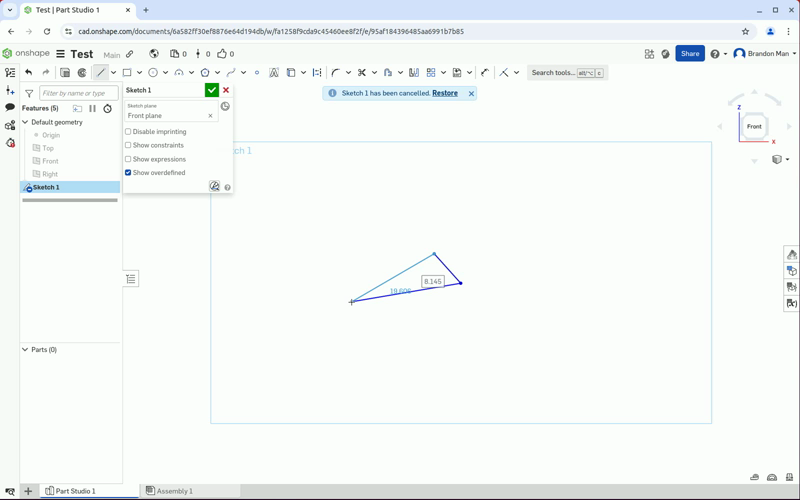
key_up(shift)
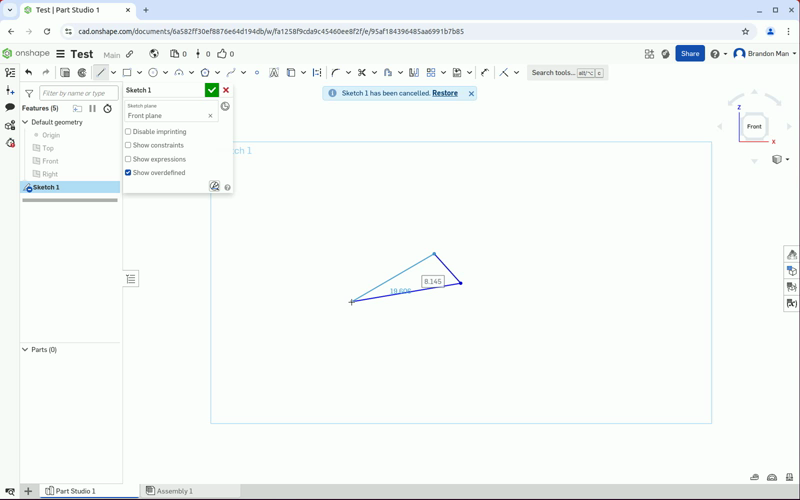
click(351, 301)
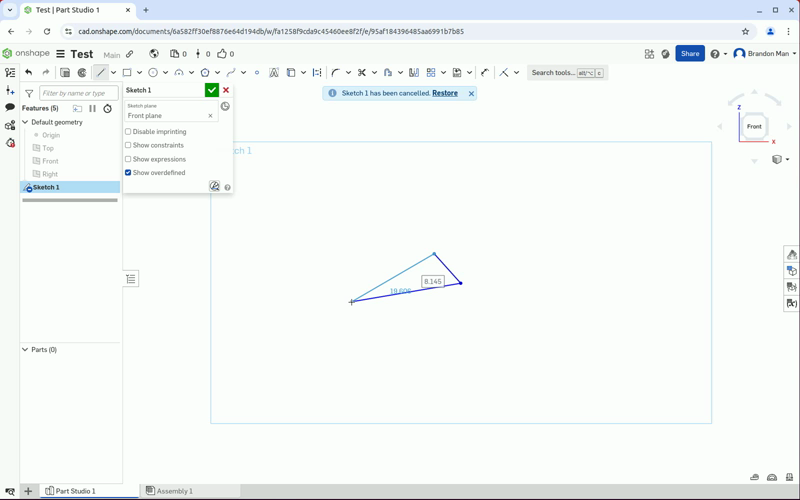
key(esc)
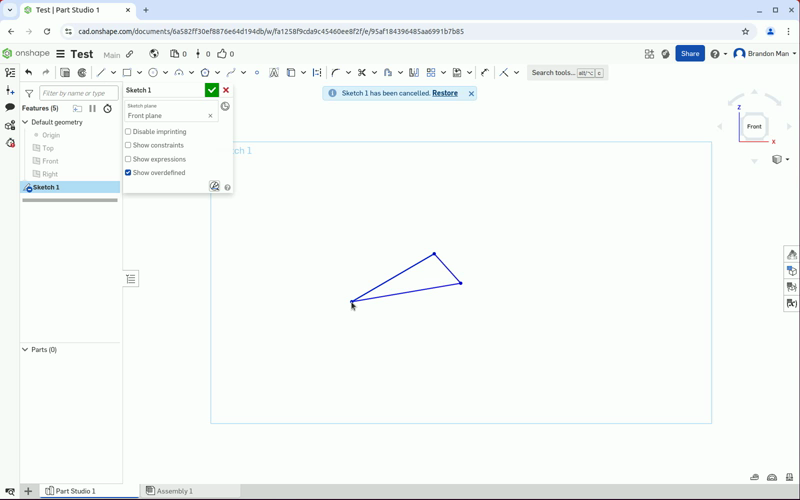
mouse_move(431, 285)
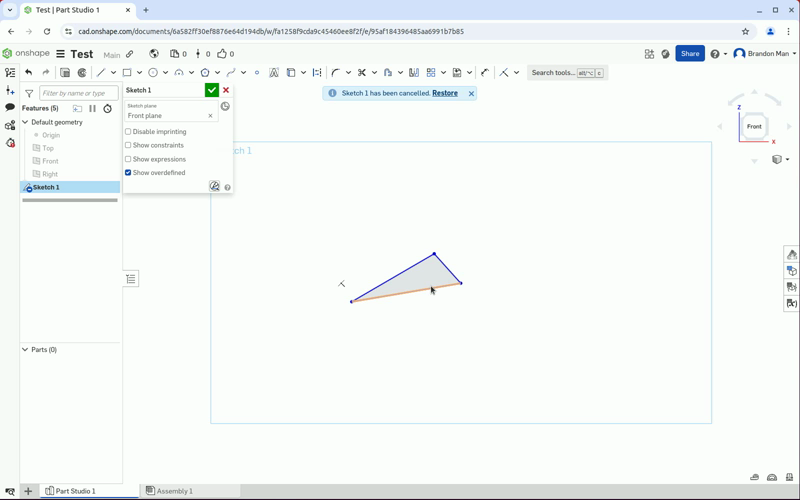
click(431, 285)
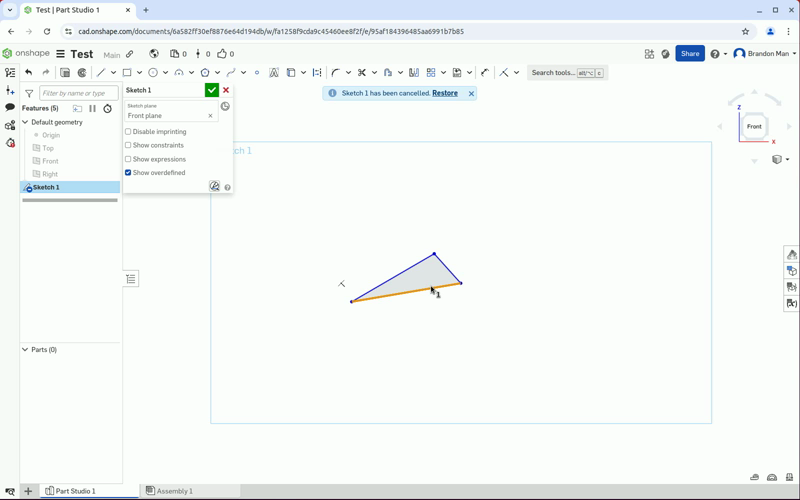
mouse_move(73, 352)
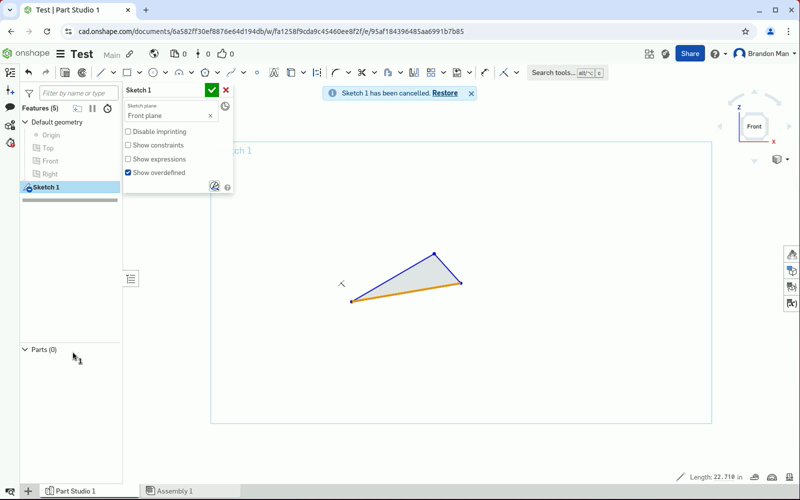
key(shift+y)
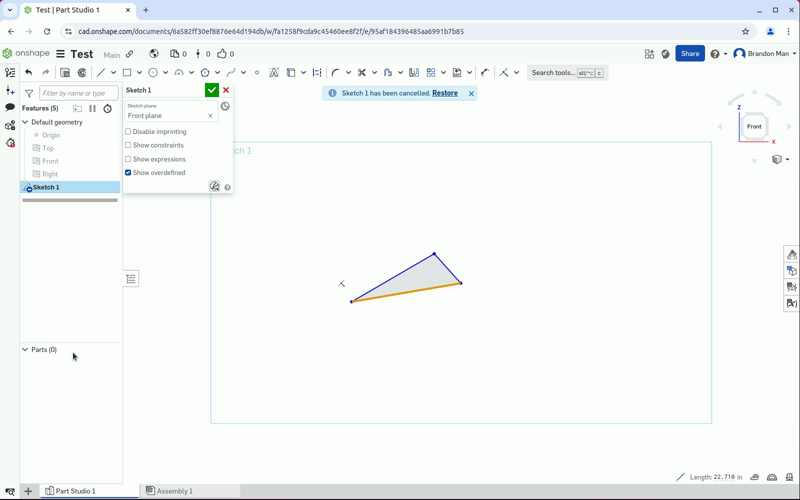
key(shift+e)
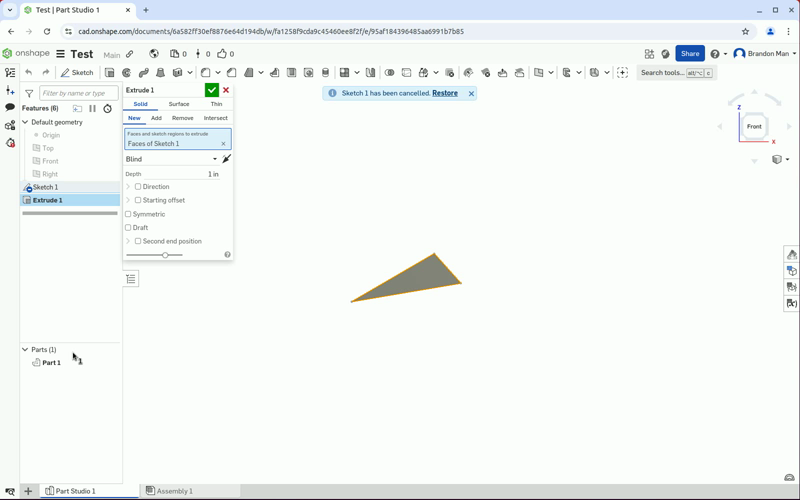
mouse_move(143, 106)
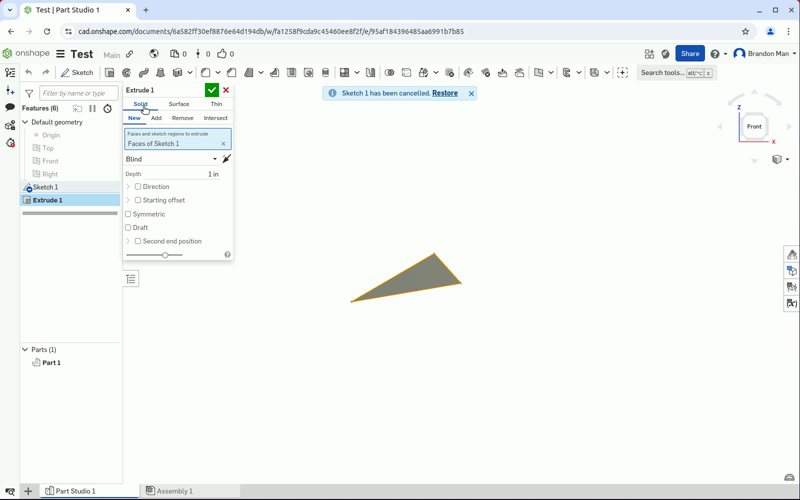
click(143, 106)
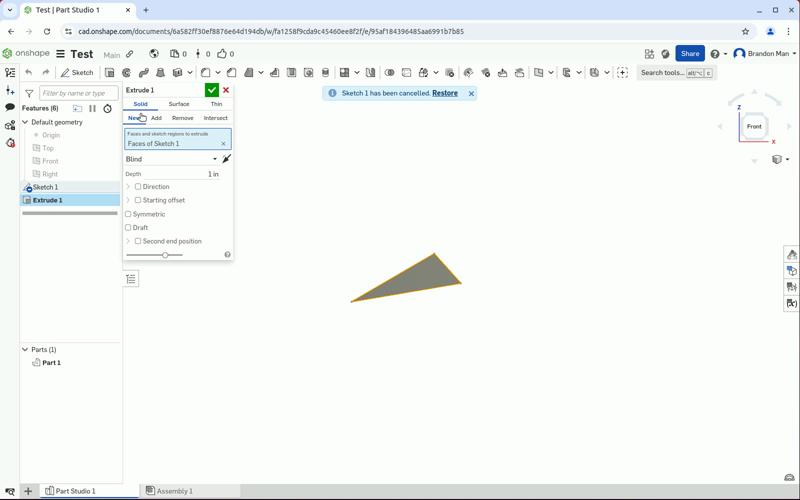
mouse_move(137, 120)
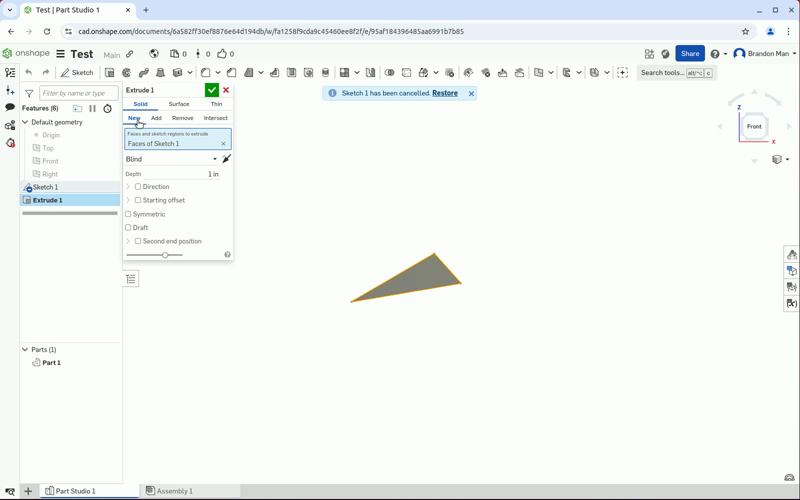
click(137, 120)
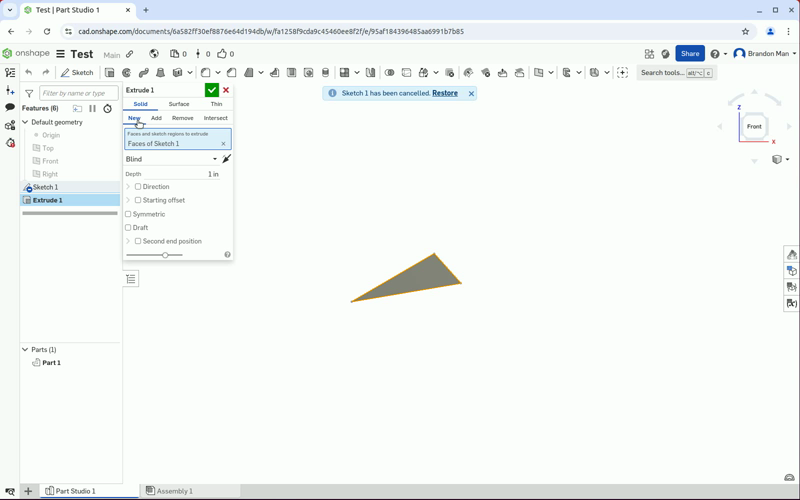
key(tab, 4)
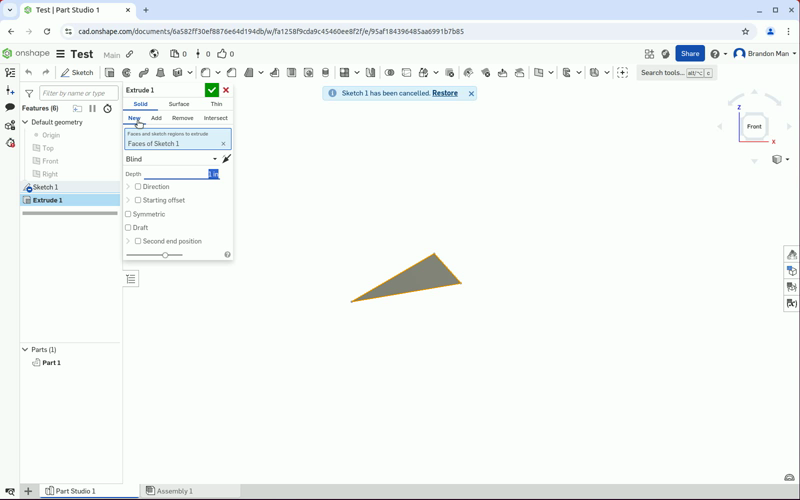
text(7.703)
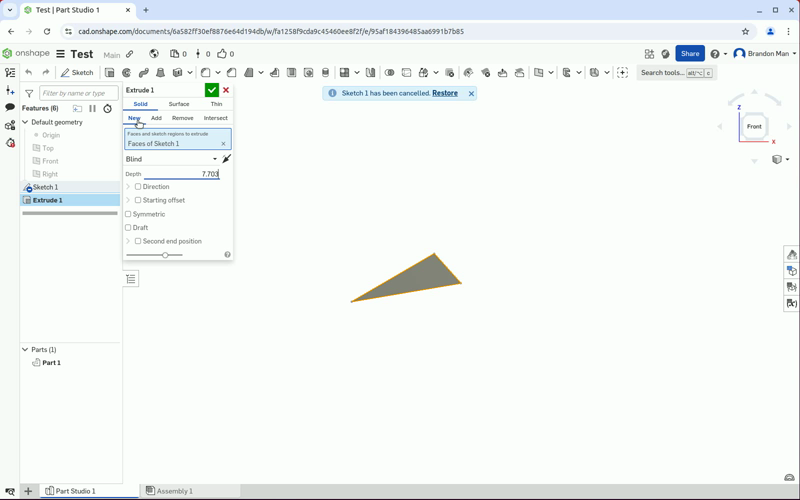
key(enter)
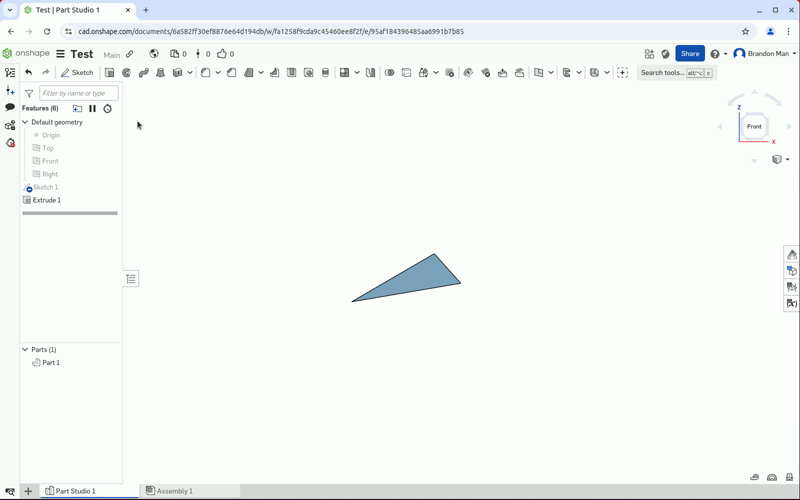
key(shift+h)
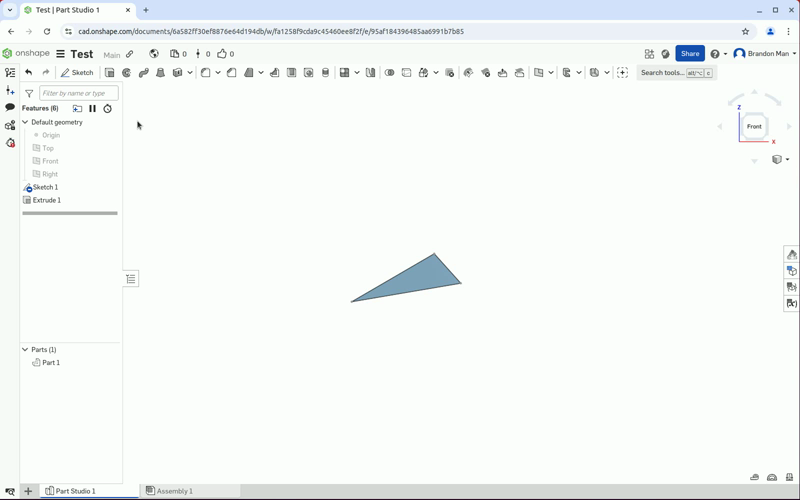
key(shift+h)
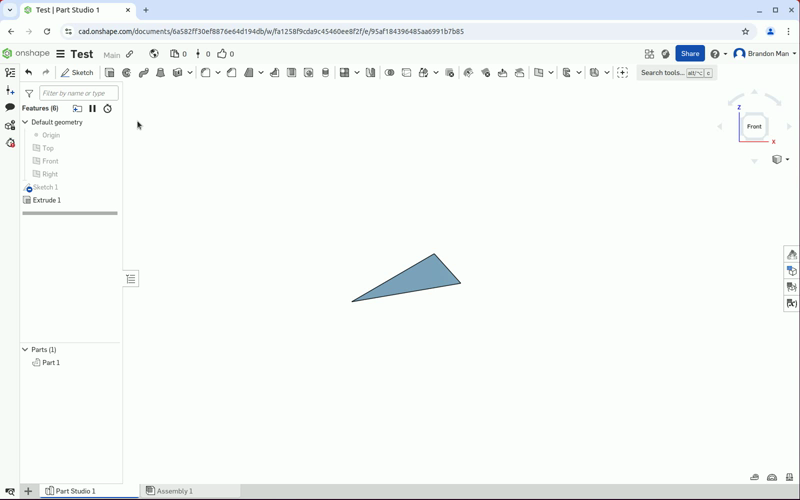
mouse_move(73, 189)
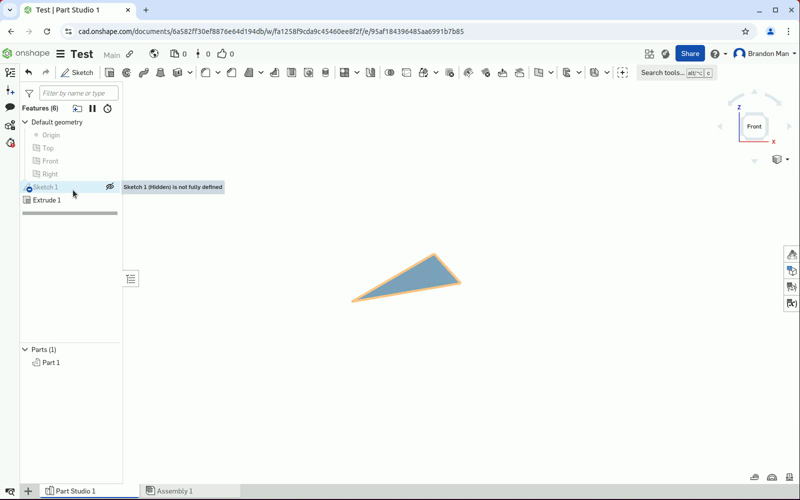
click(73, 189)
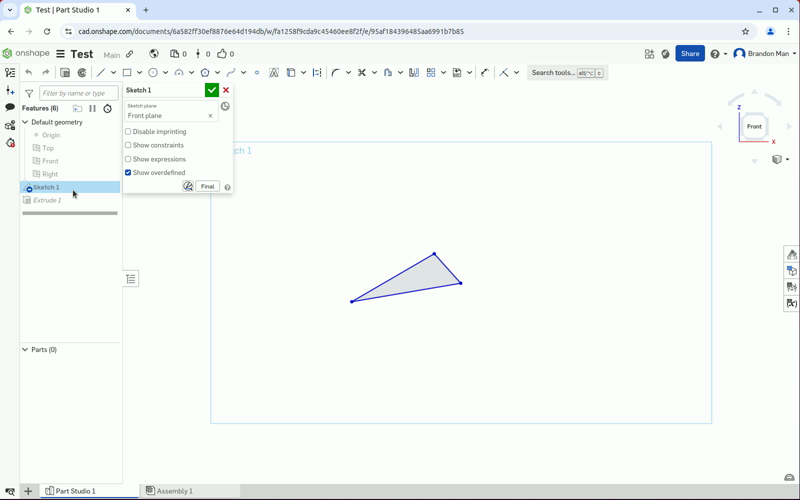
mouse_move(229, 92)
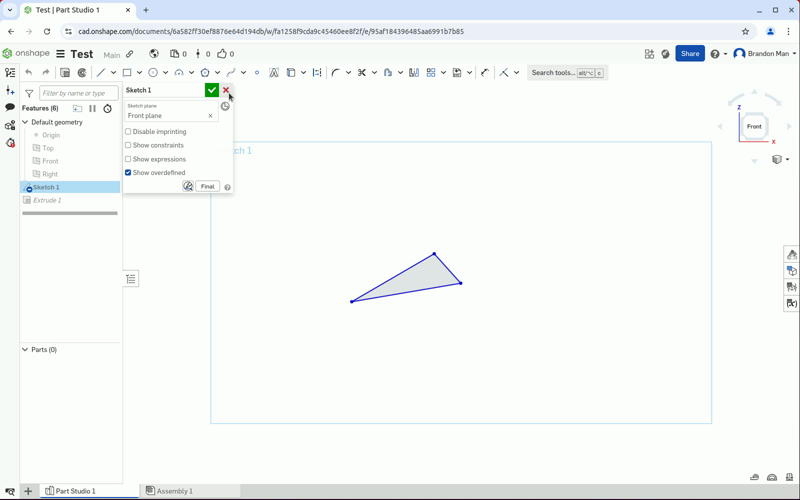
click(229, 92)
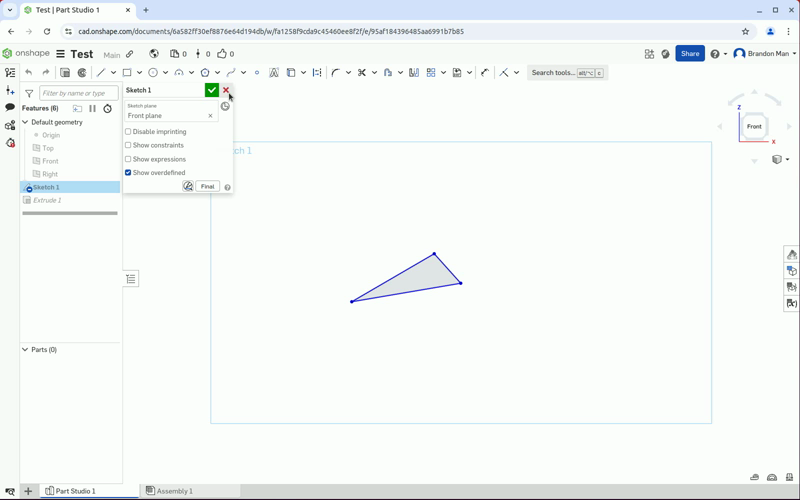
key(shift+s)
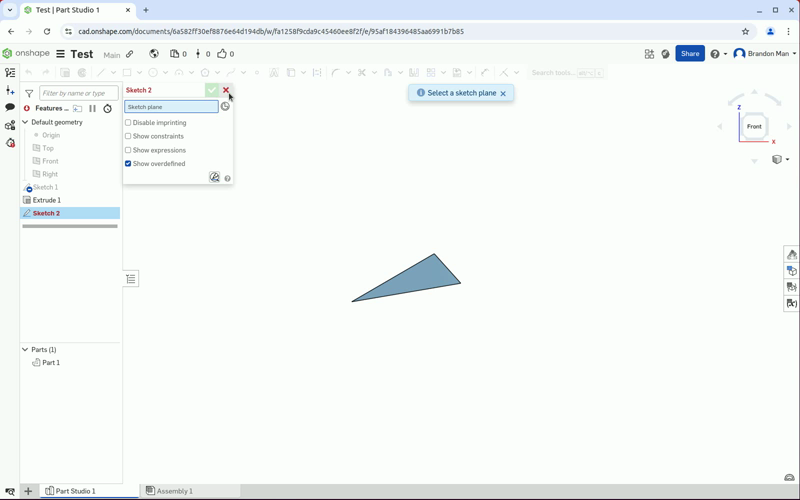
mouse_move(73, 163)
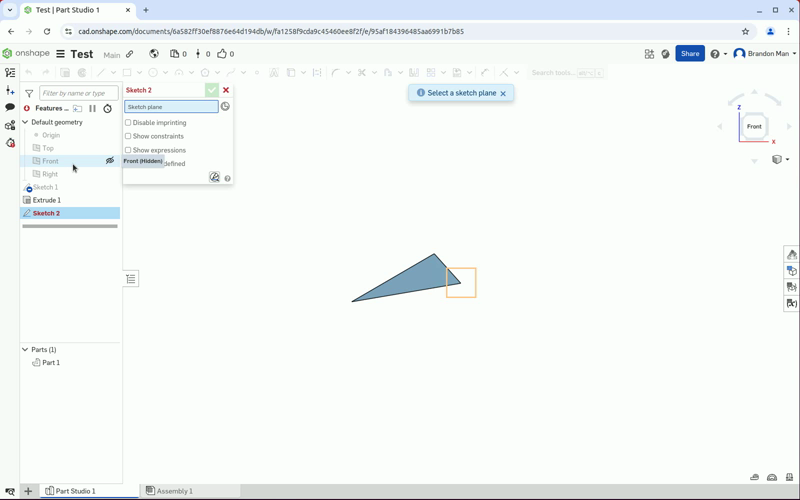
click(73, 163)
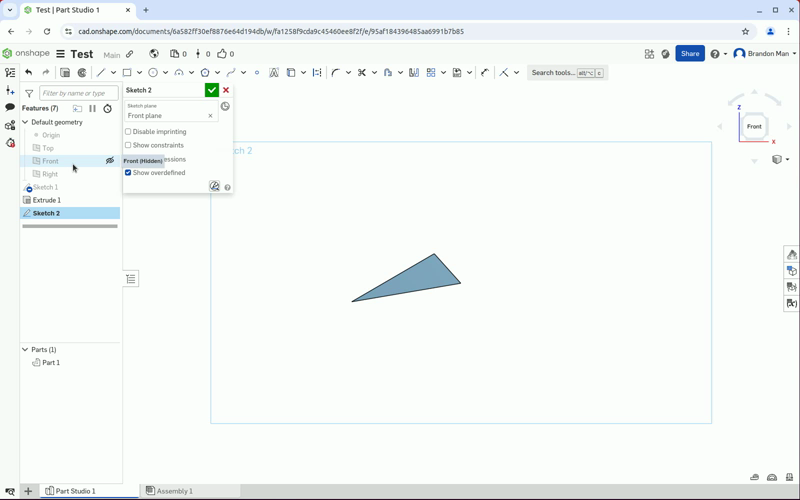
mouse_move(73, 352)
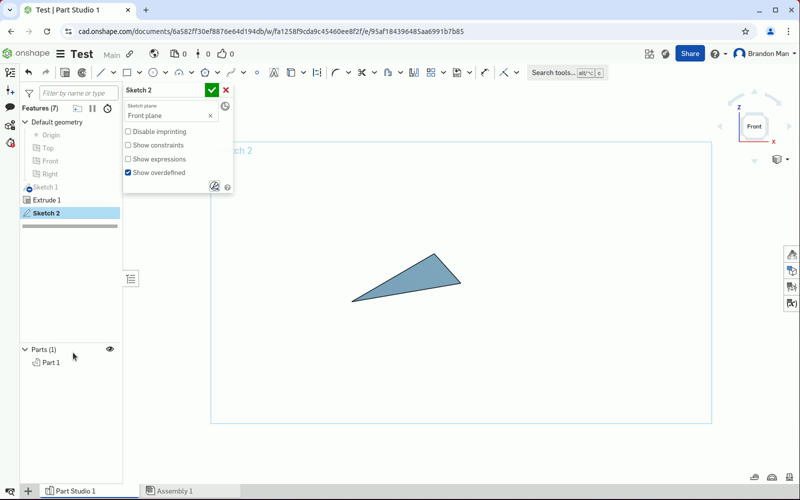
key(y)
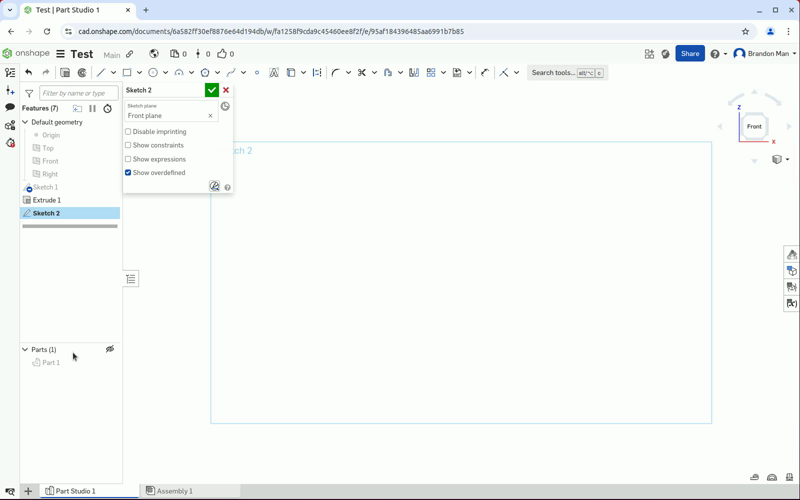
key(l)
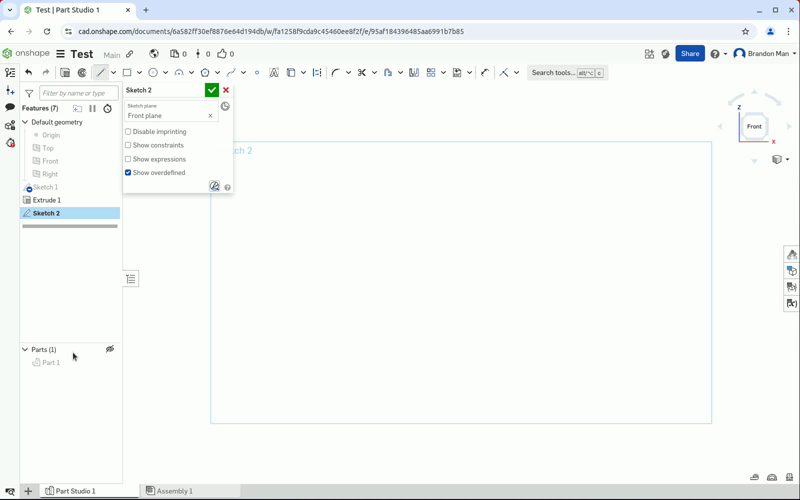
key_down(shift)
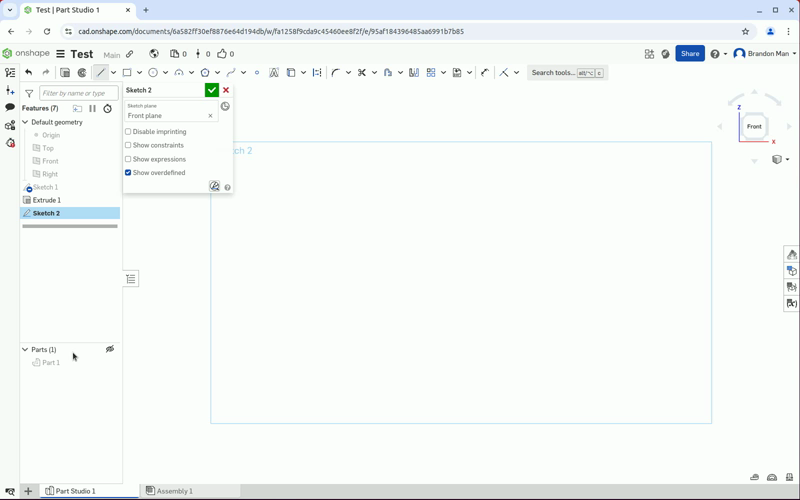
mouse_move(351, 301)
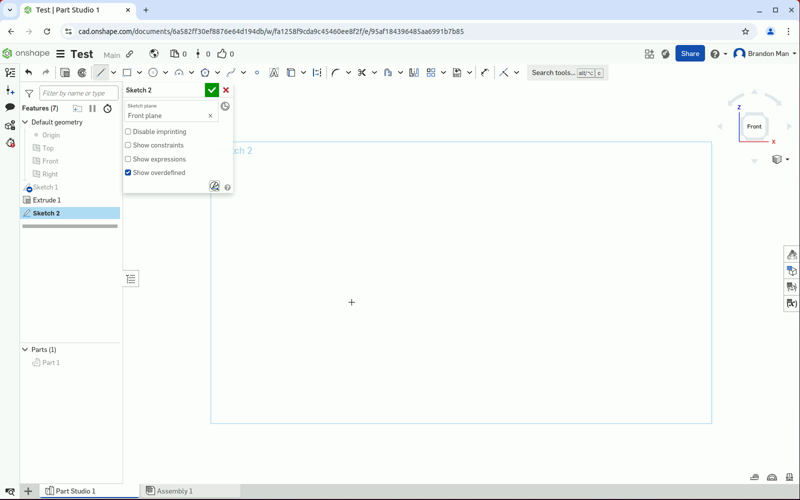
click(351, 301)
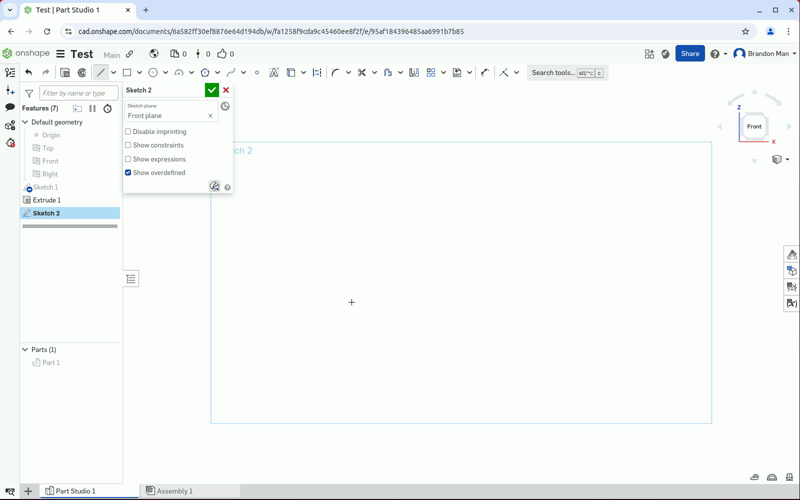
key_up(shift)
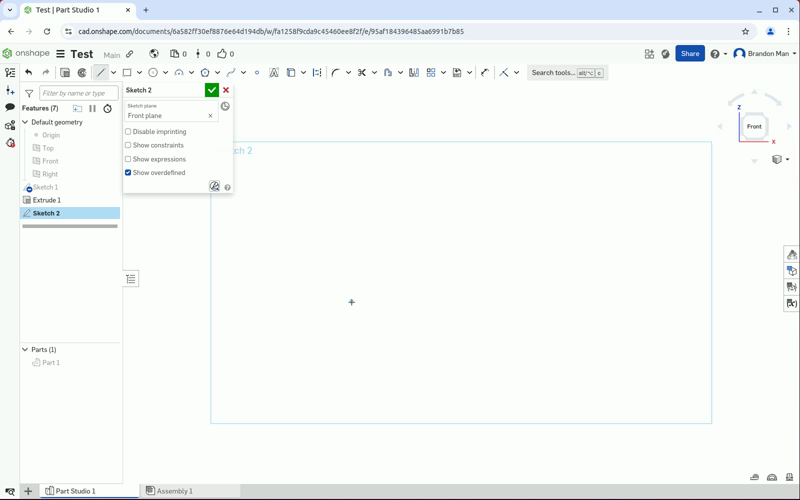
key_down(shift)
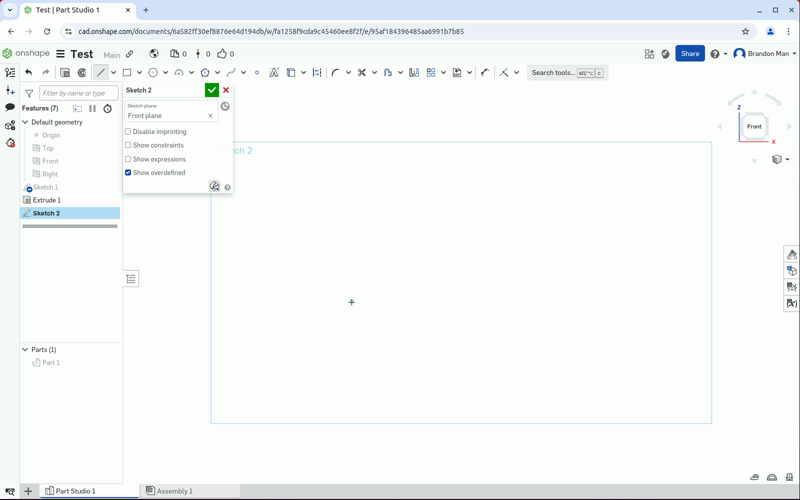
mouse_move(434, 253)
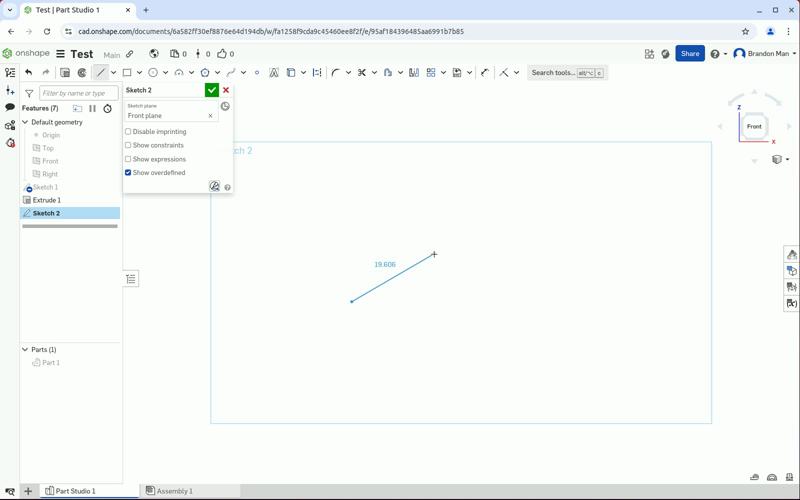
click(434, 253)
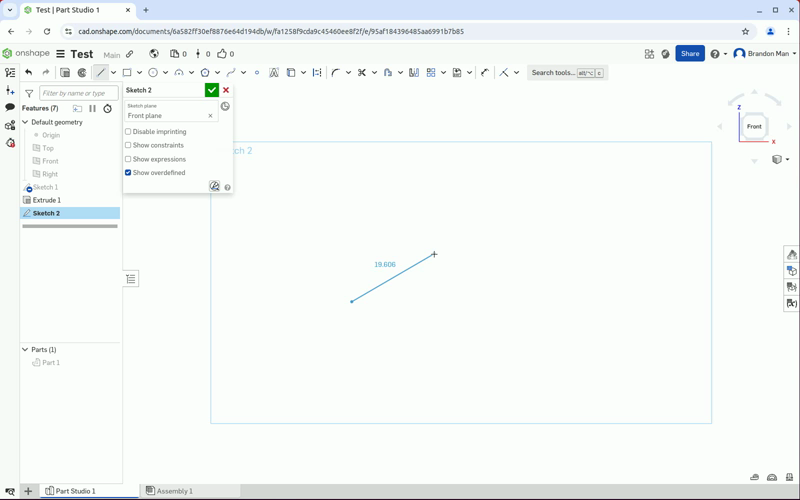
key_up(shift)
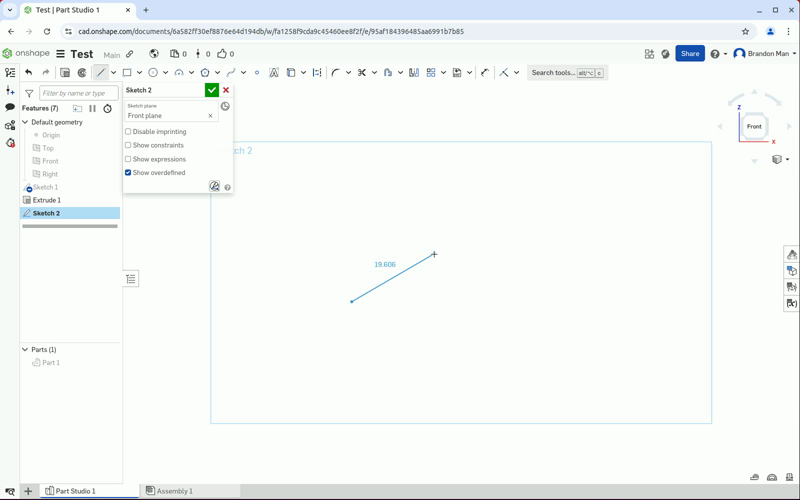
key_down(shift)
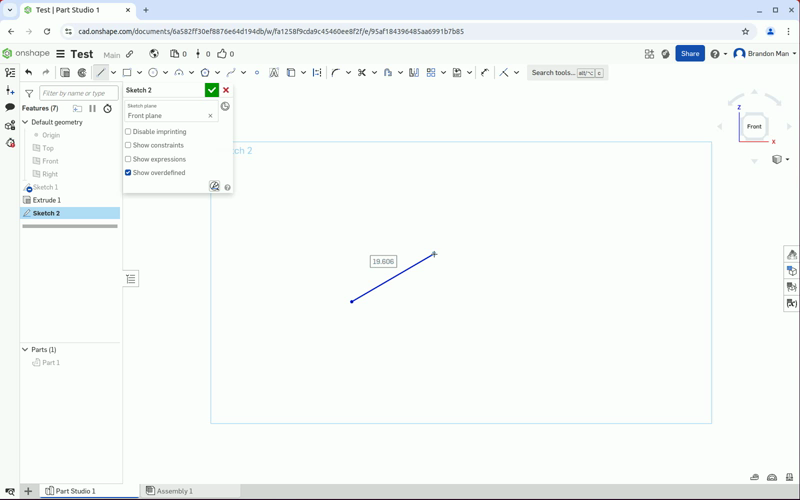
mouse_move(361, 170)
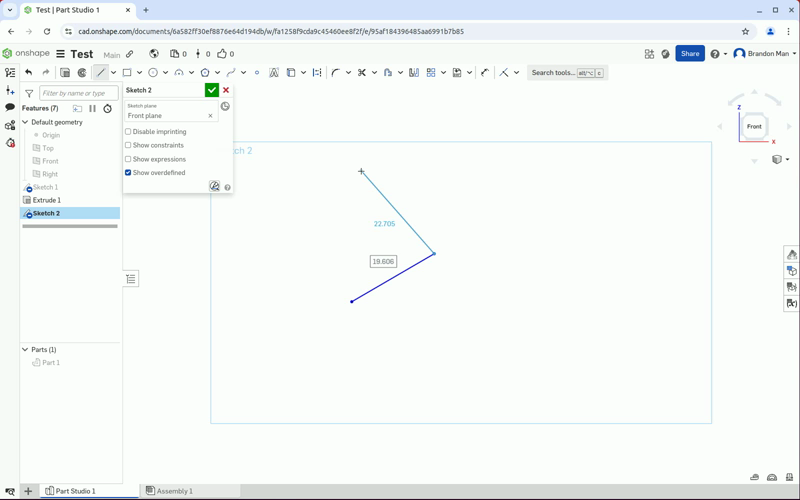
click(361, 170)
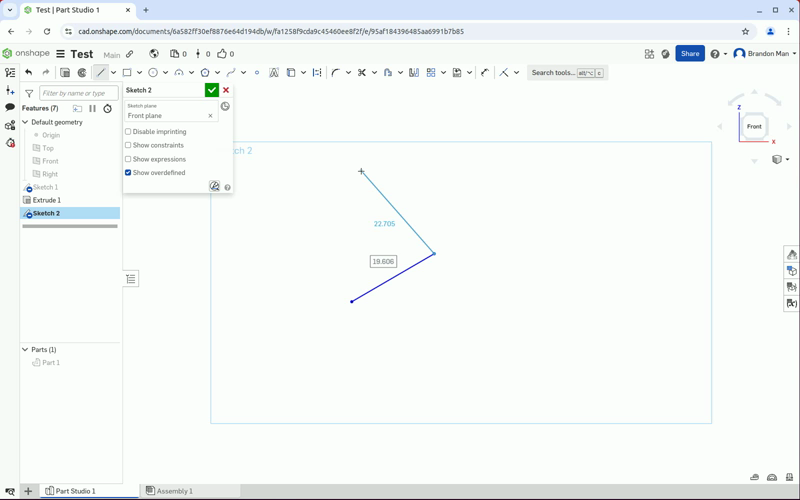
key_up(shift)
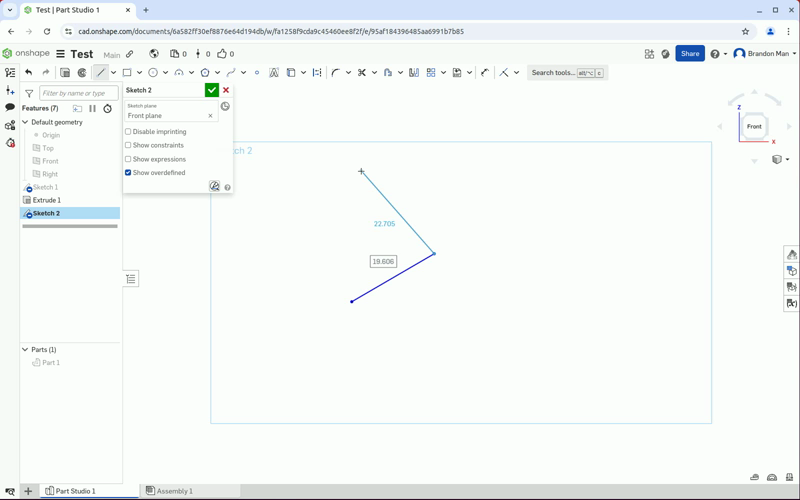
key_down(shift)
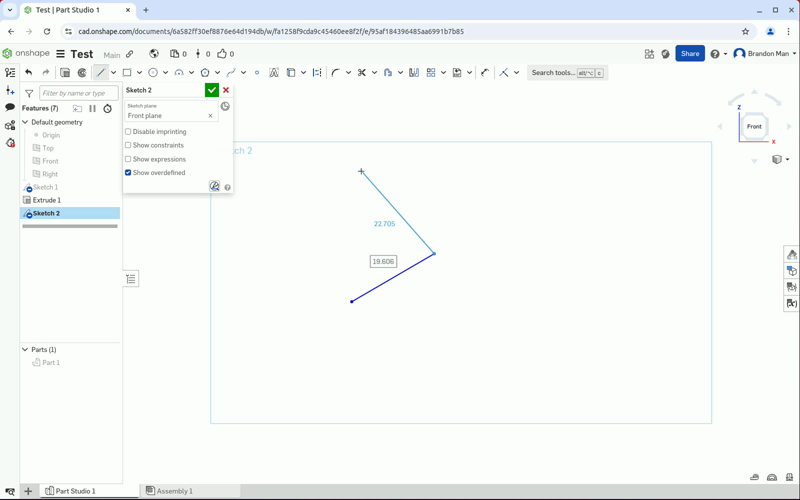
mouse_move(351, 301)
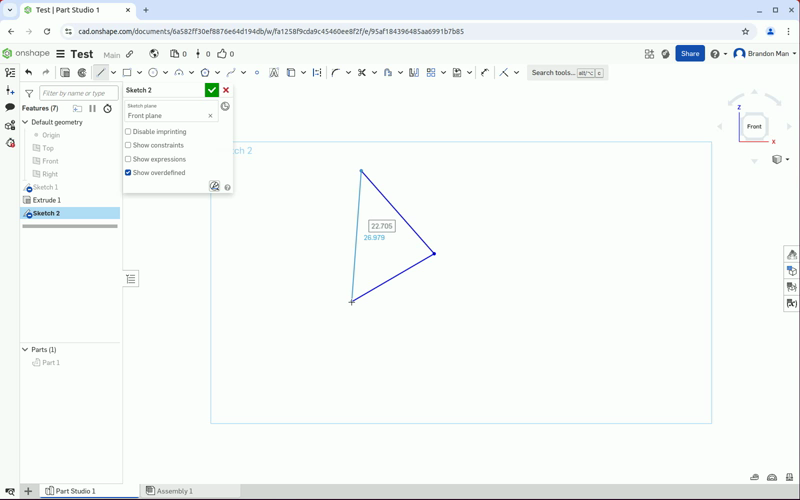
key_up(shift)
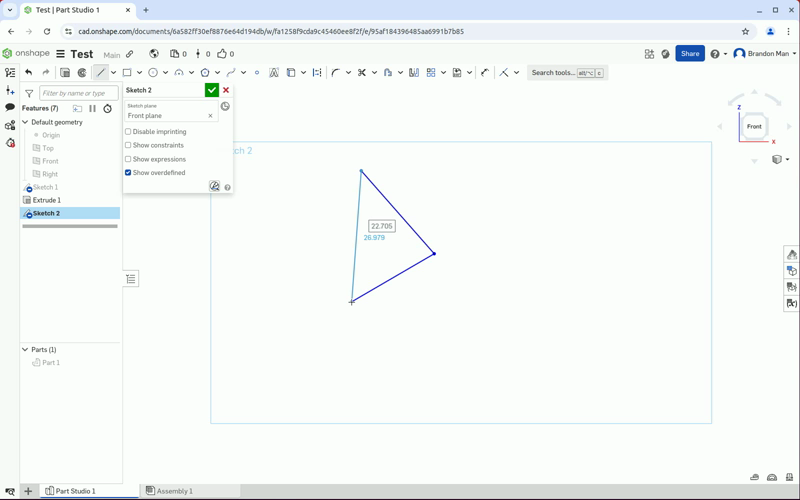
click(351, 301)
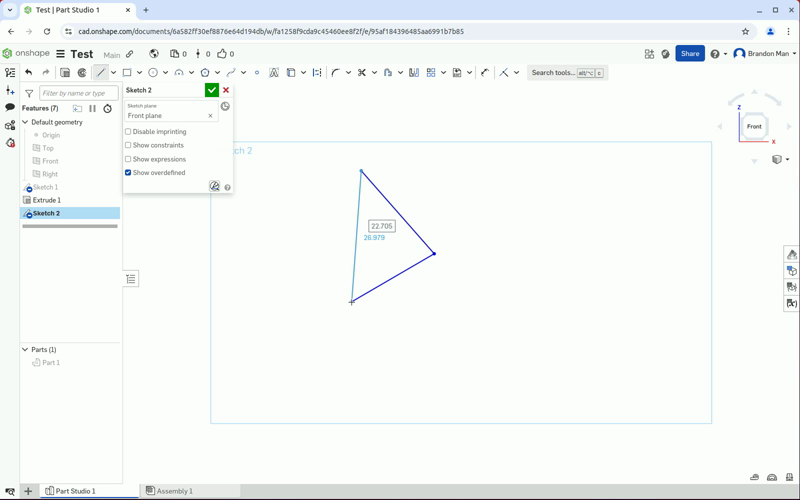
key(esc)
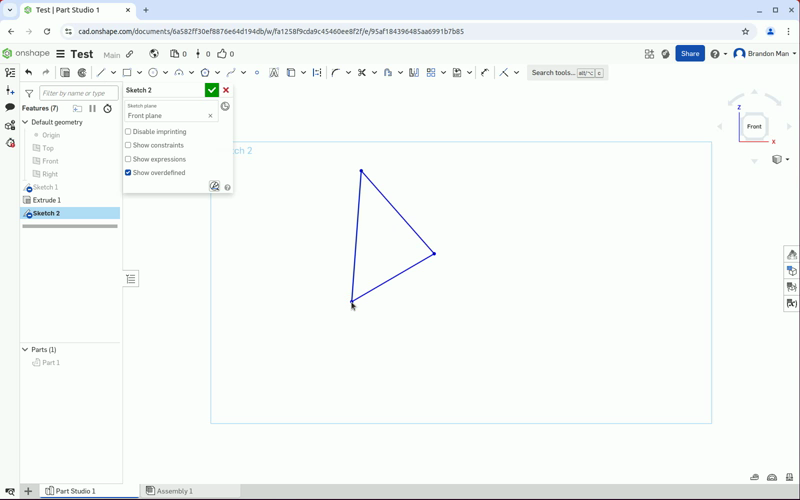
mouse_move(407, 262)
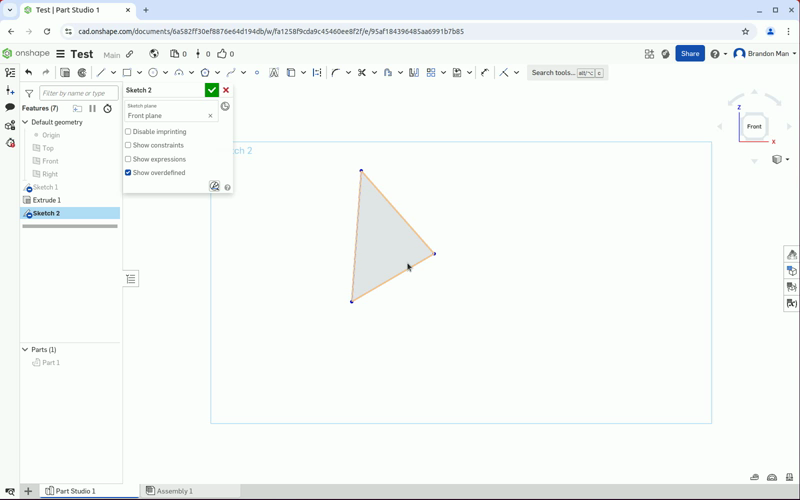
click(407, 262)
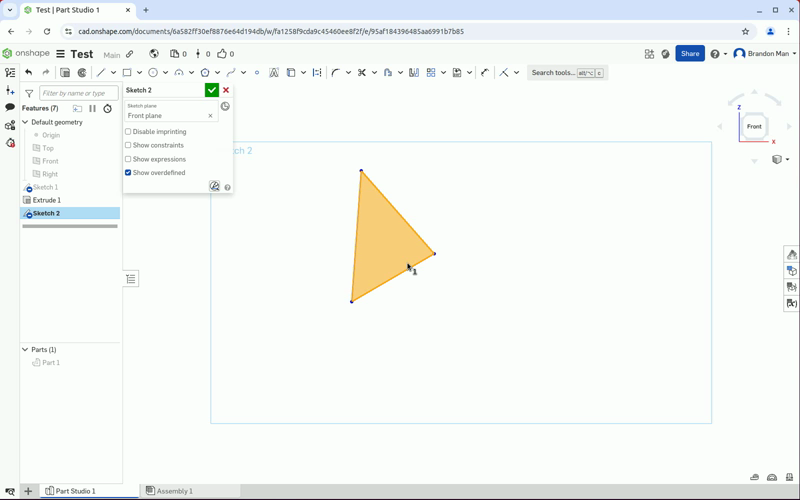
mouse_move(73, 352)
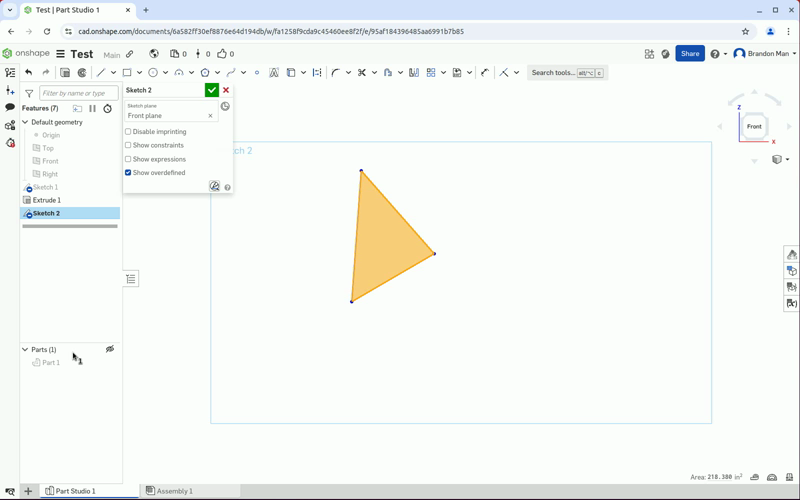
key(shift+y)
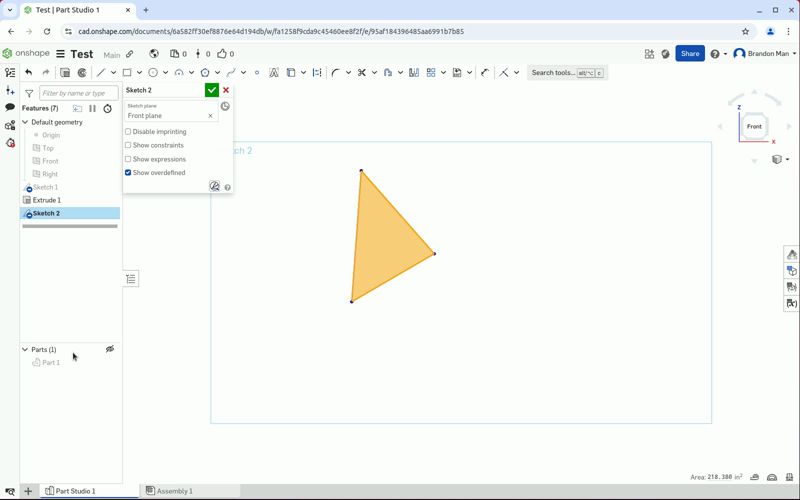
key(shift+e)
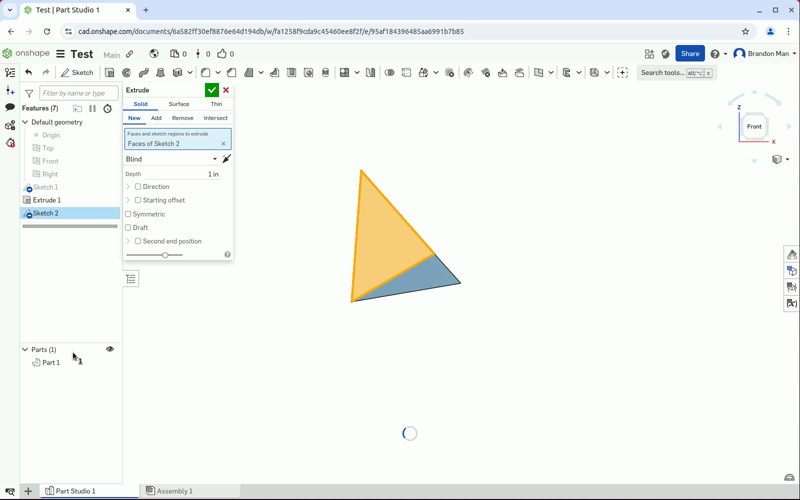
mouse_move(143, 106)
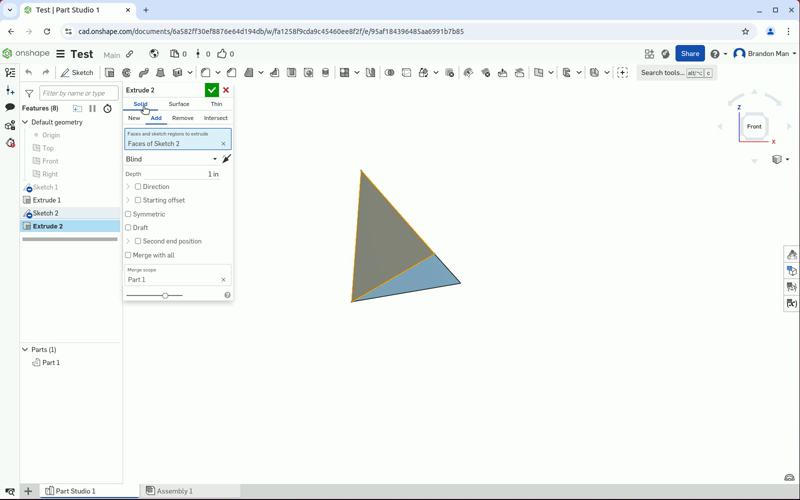
click(143, 106)
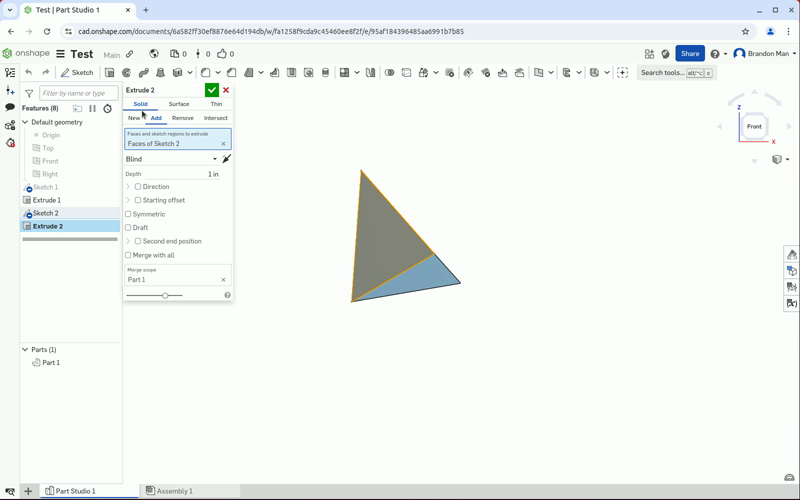
mouse_move(137, 120)
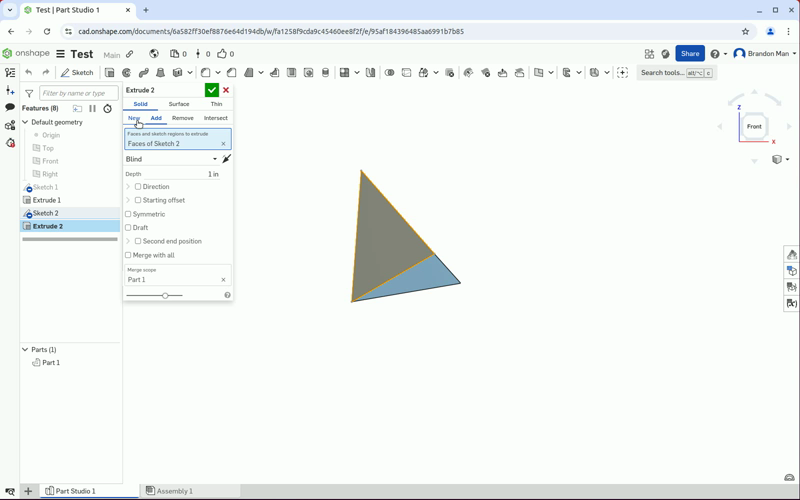
click(137, 120)
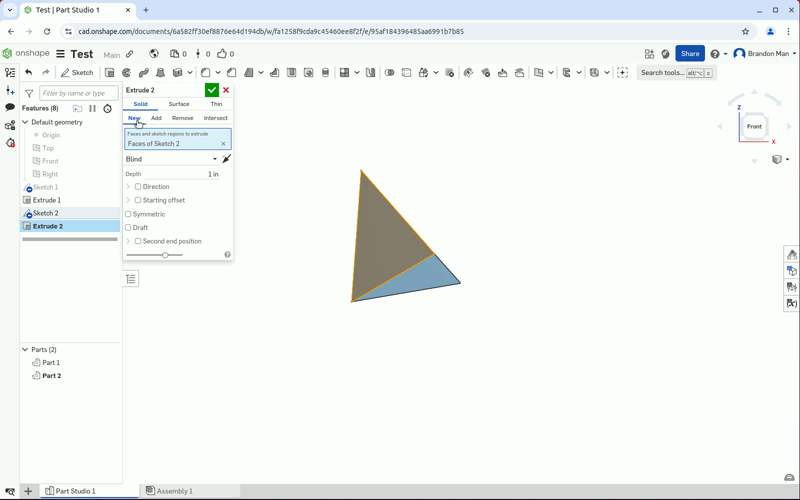
key(tab, 4)
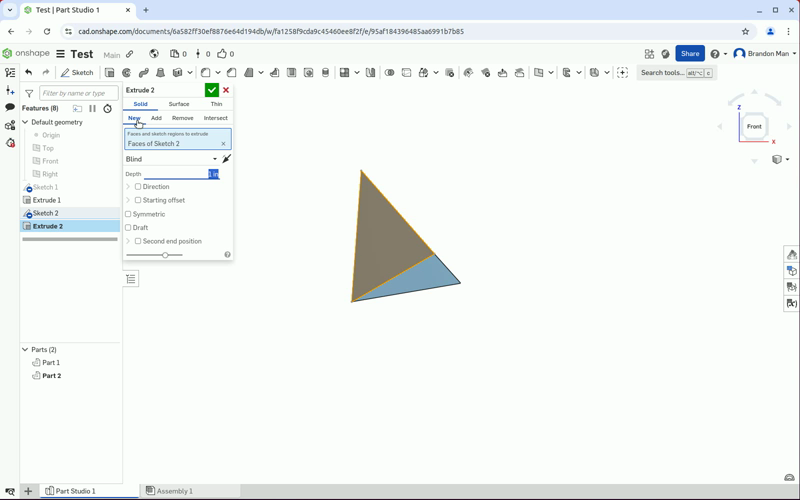
text(7.703)
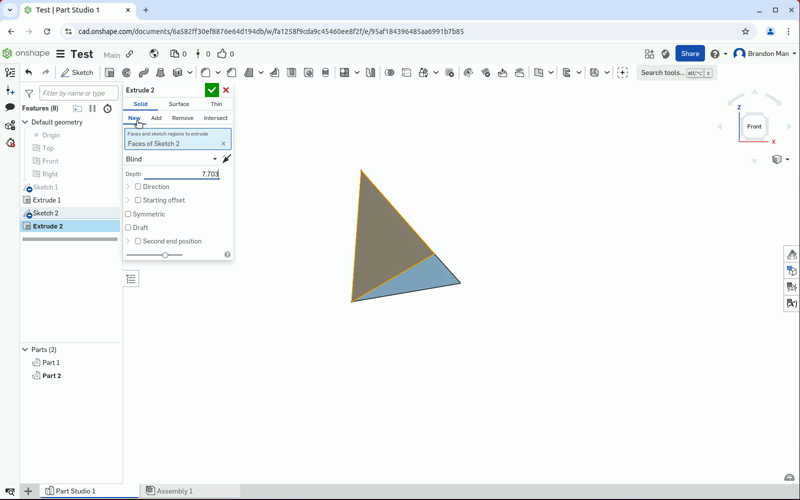
key(enter)
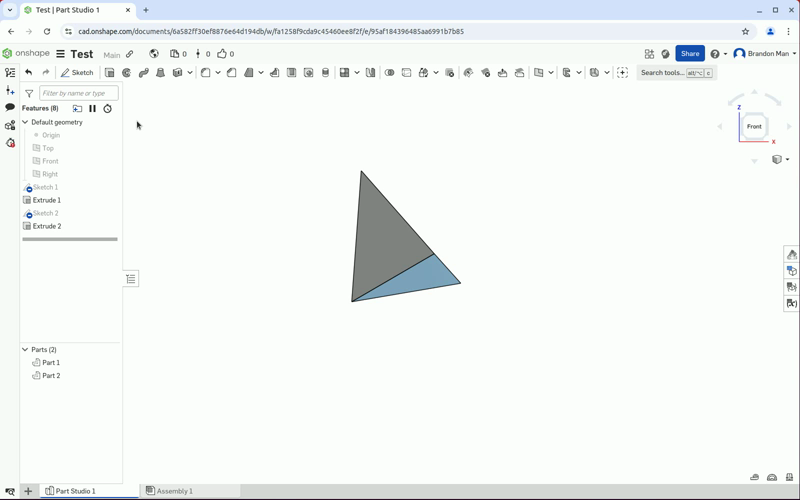
key(shift+h)
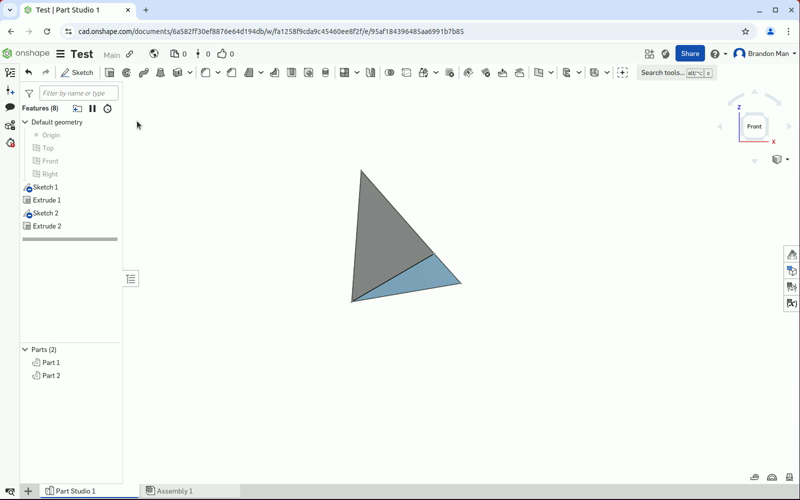
key(shift+h)
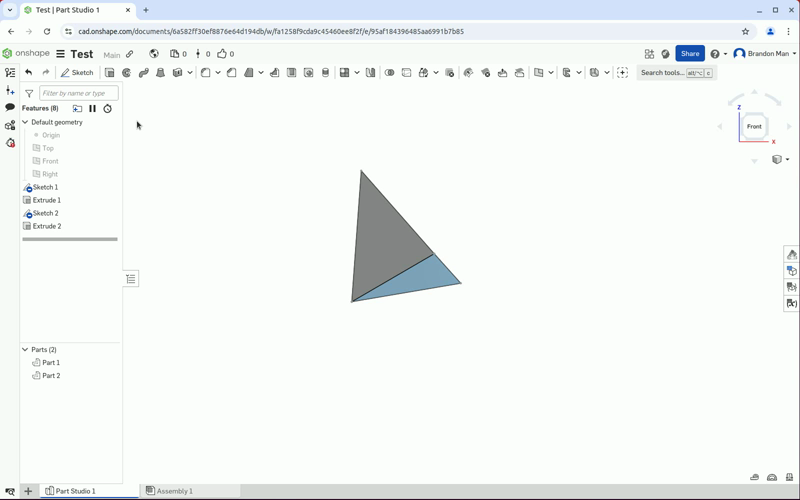
key(shift+7)
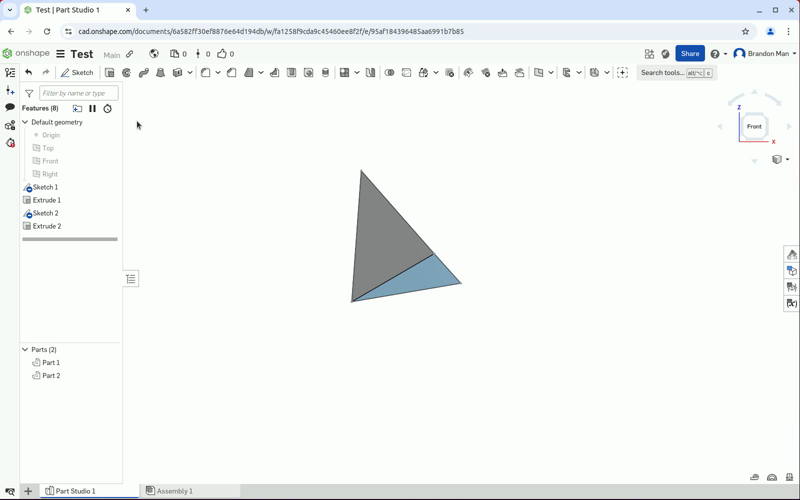
key(left, 2)
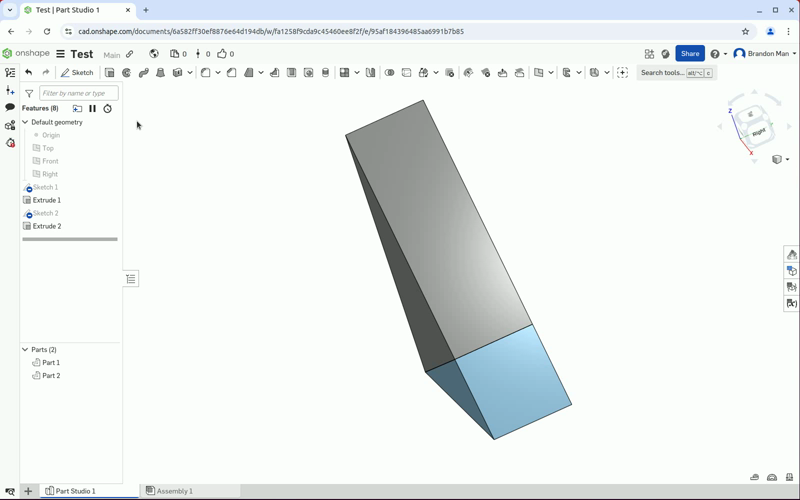
key(down, 2)
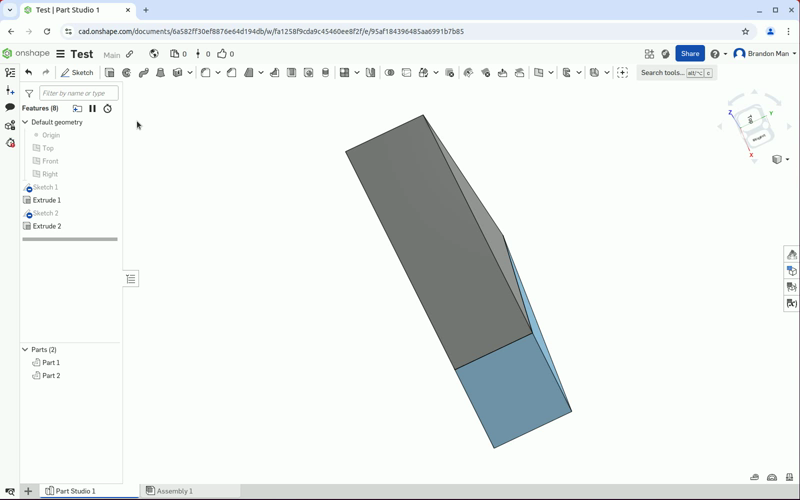
key(up, 2)
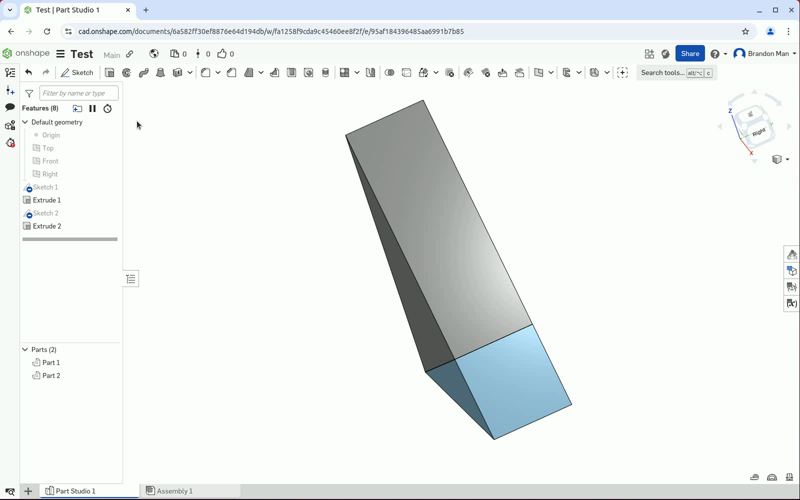
key(right, 2)
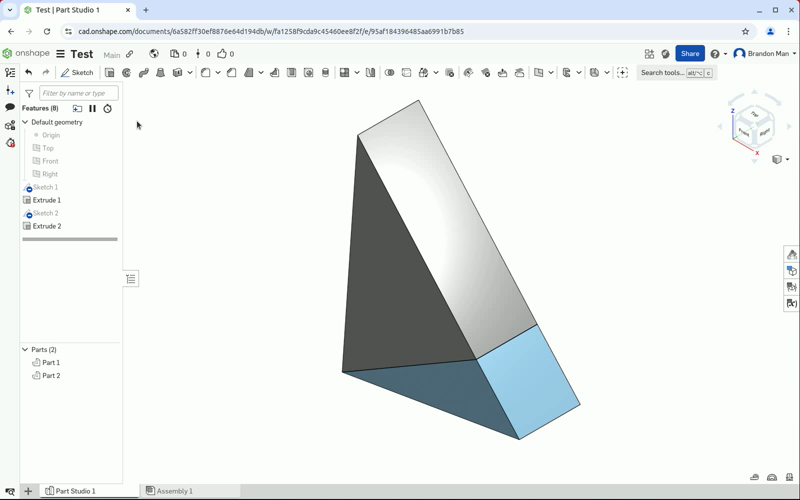
mouse_move(73, 189)
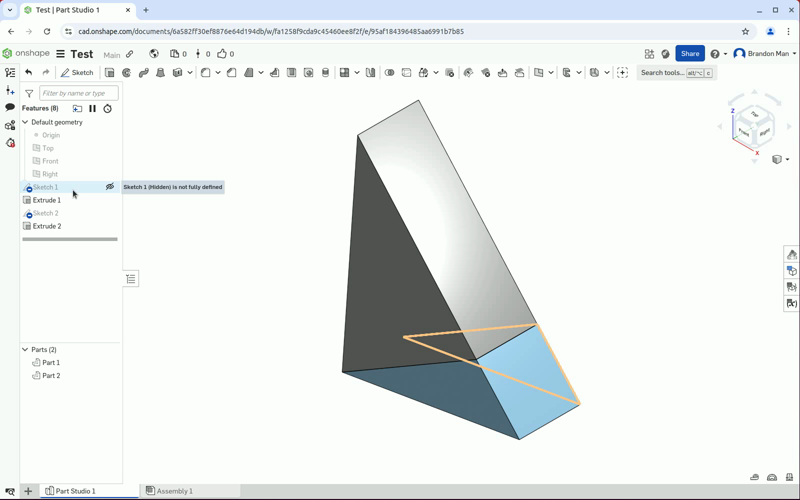
click(73, 189)